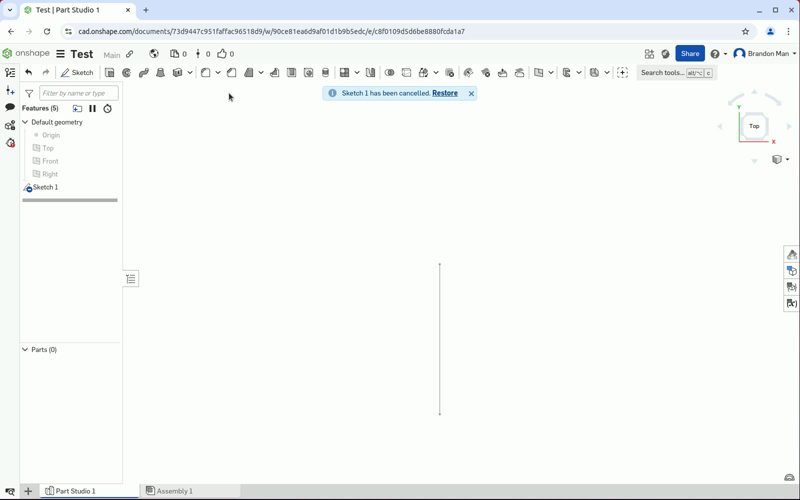
key(shift+h)
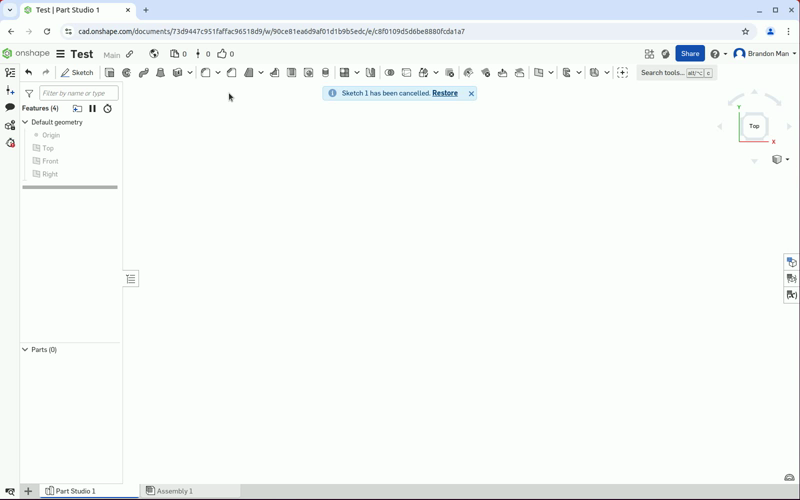
mouse_move(73, 352)
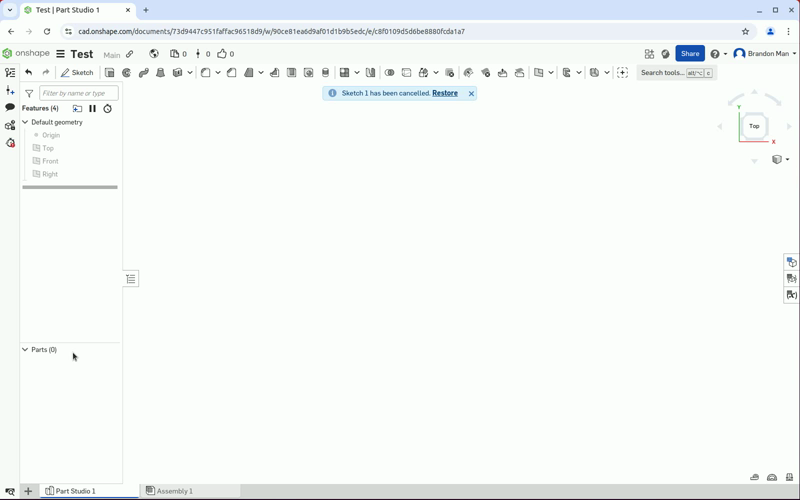
key(y)
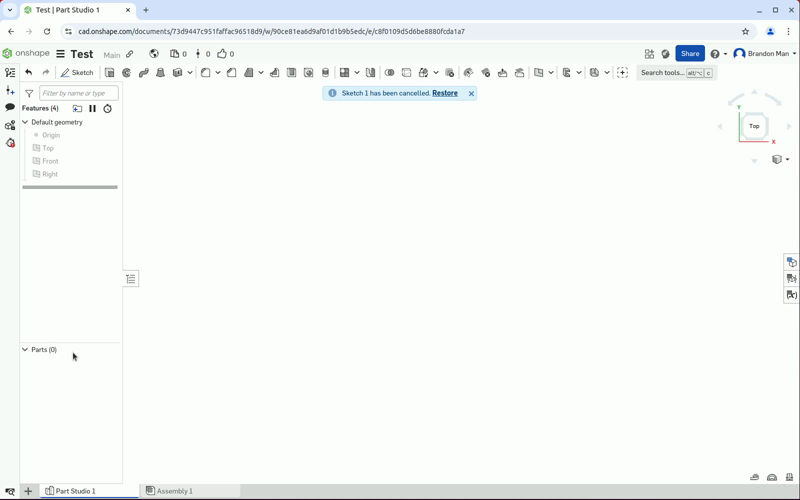
key(shift+p)
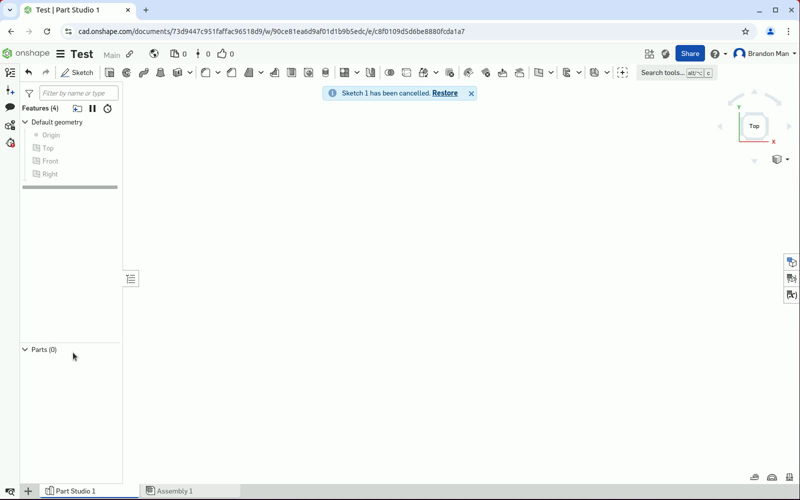
key(space)
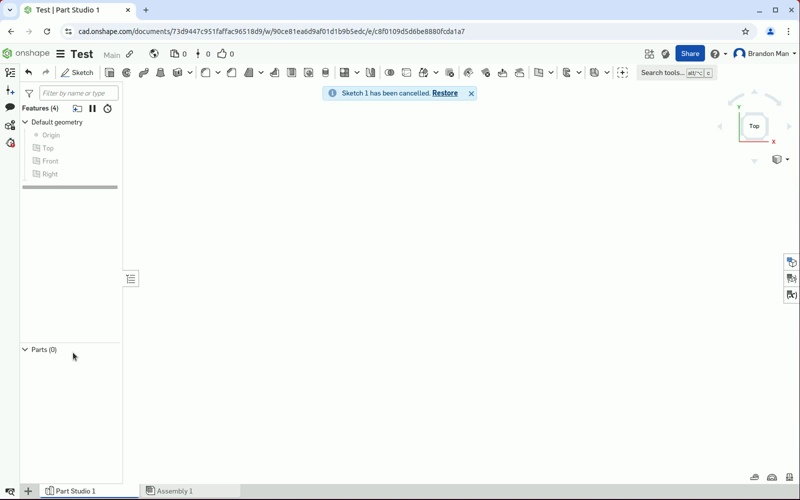
key_down(shift)
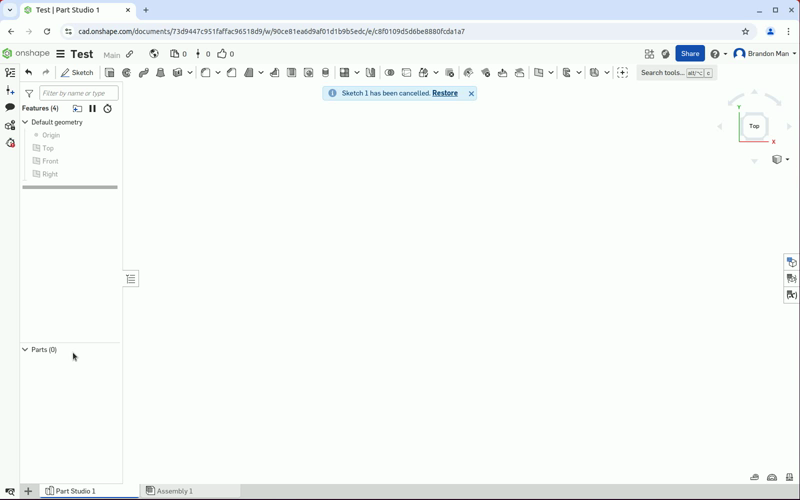
key(up)
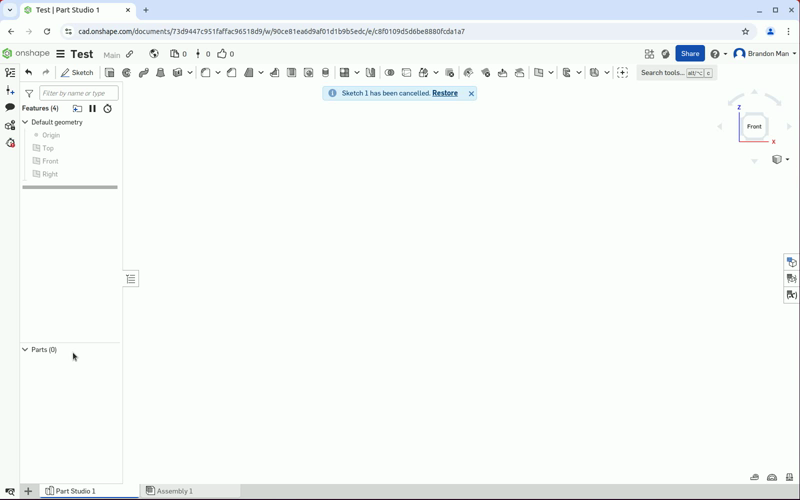
key_up(shift)
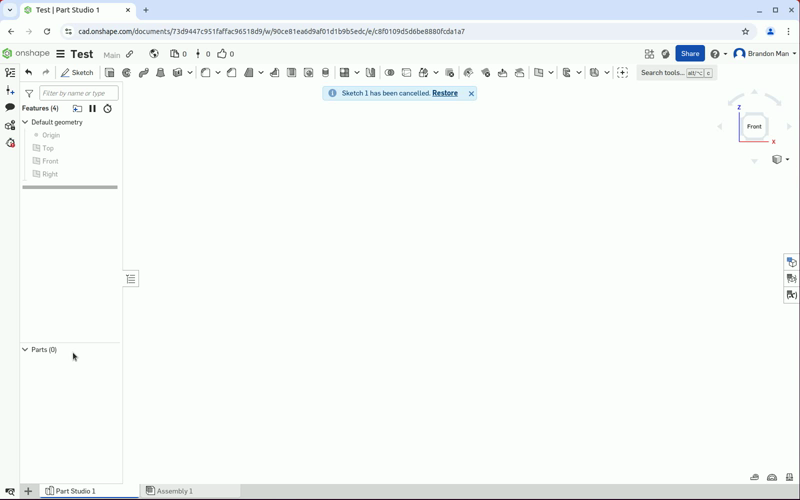
mouse_move(73, 352)
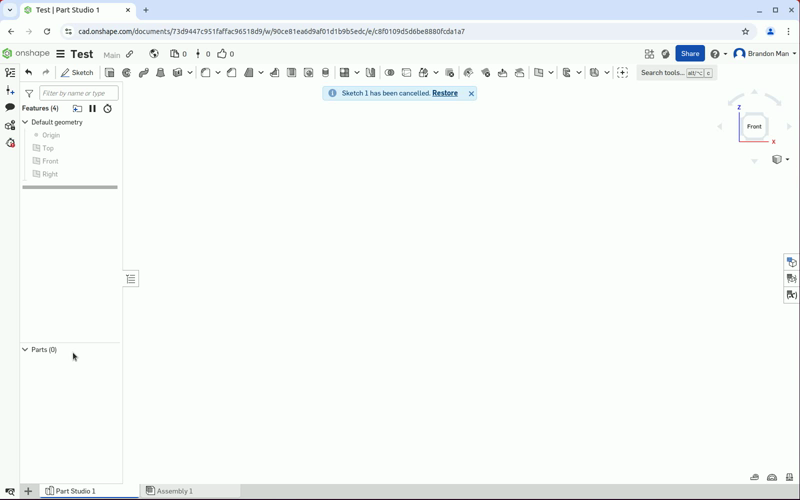
key(shift+y)
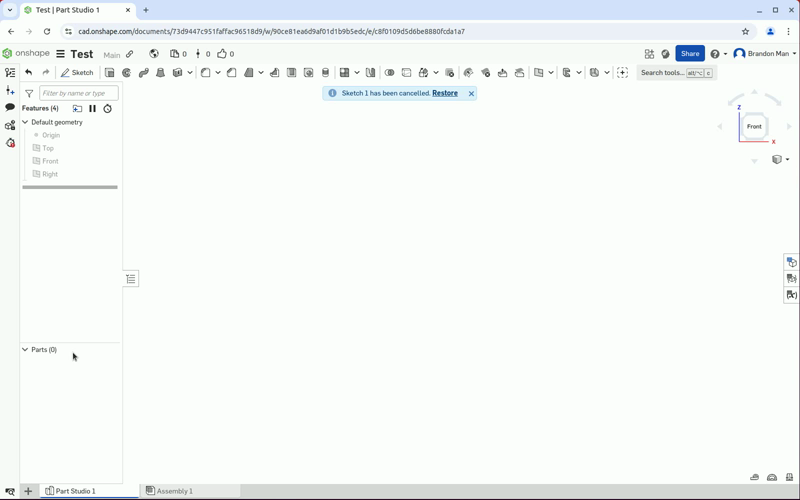
key(shift+s)
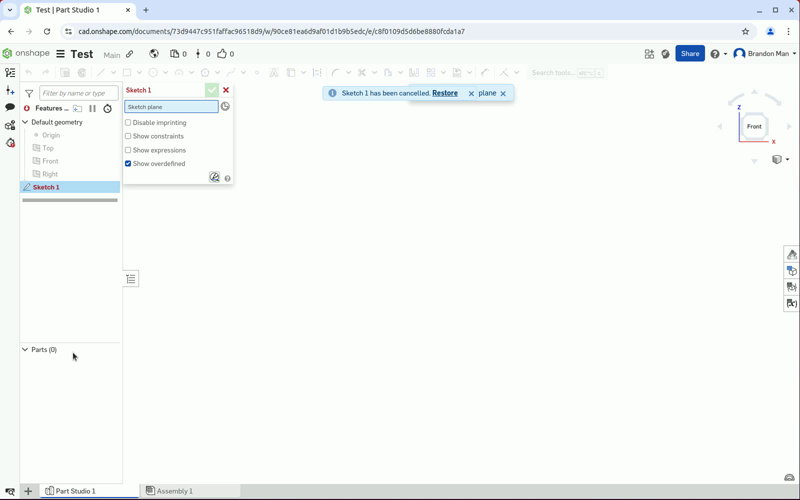
mouse_move(73, 163)
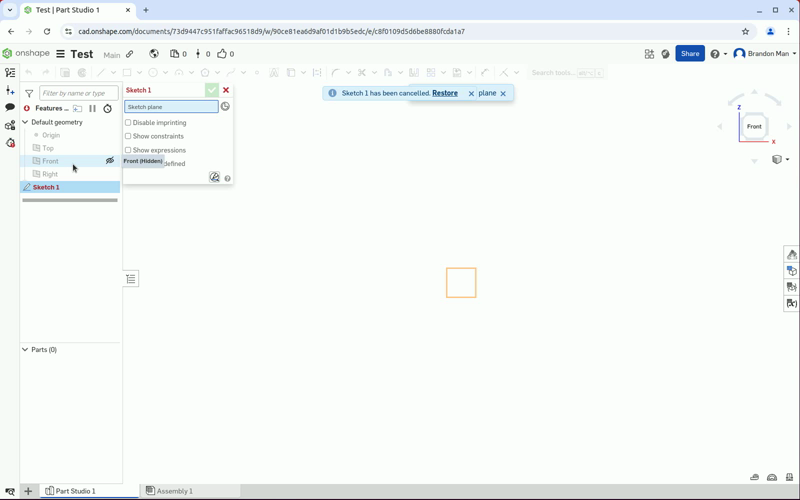
click(73, 163)
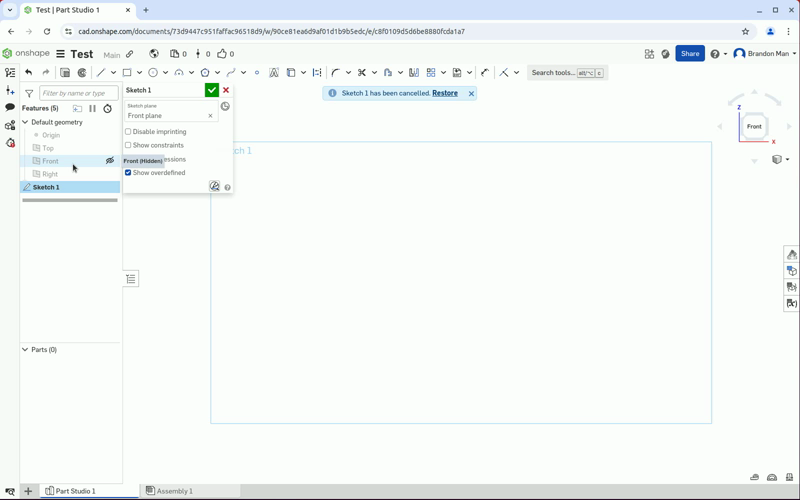
mouse_move(73, 352)
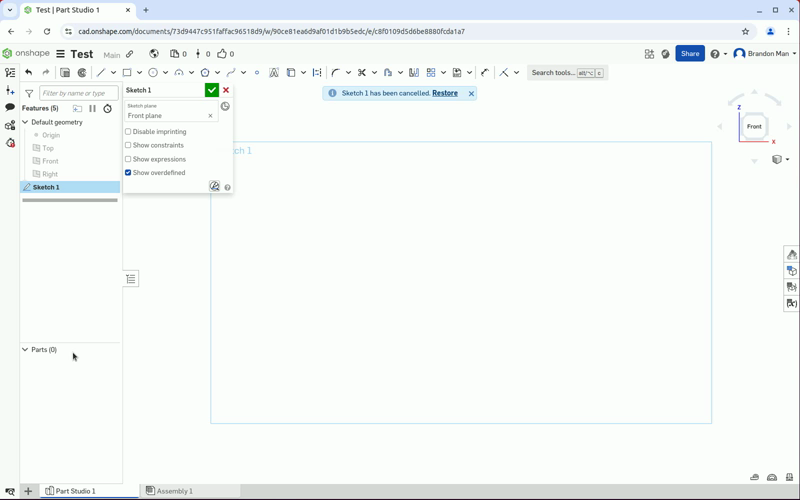
key(y)
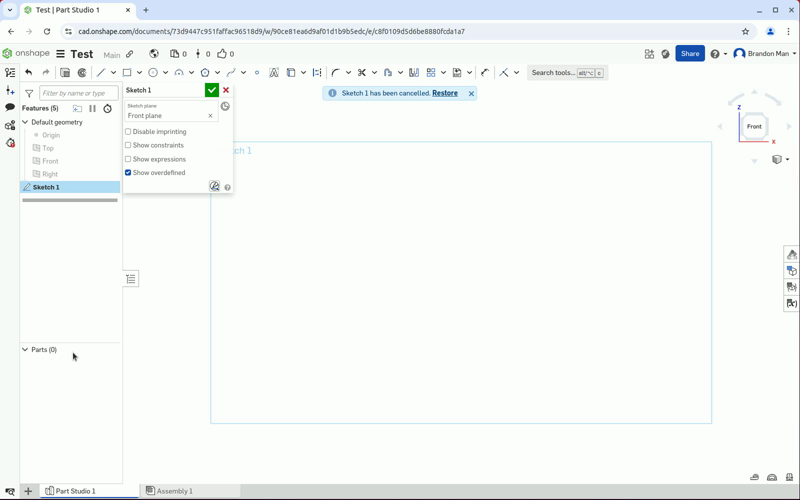
key(l)
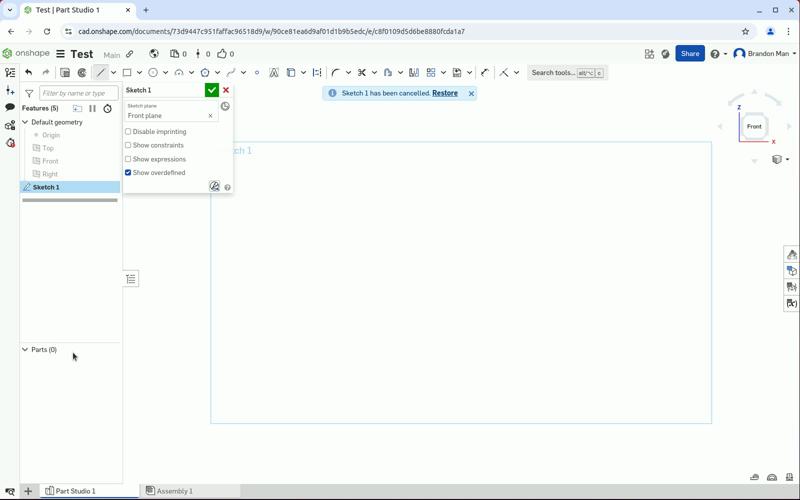
key_down(shift)
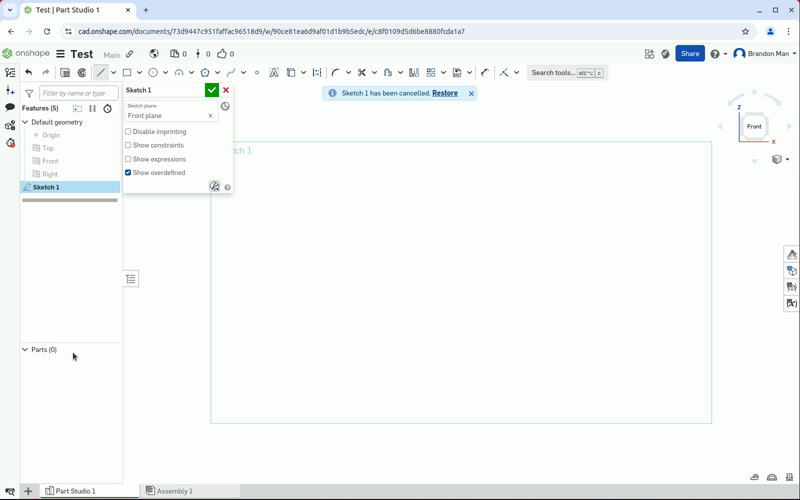
mouse_move(460, 395)
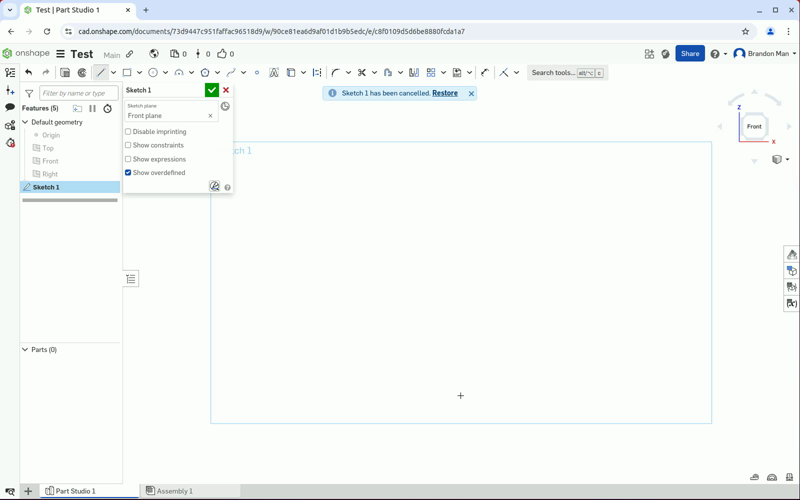
click(460, 395)
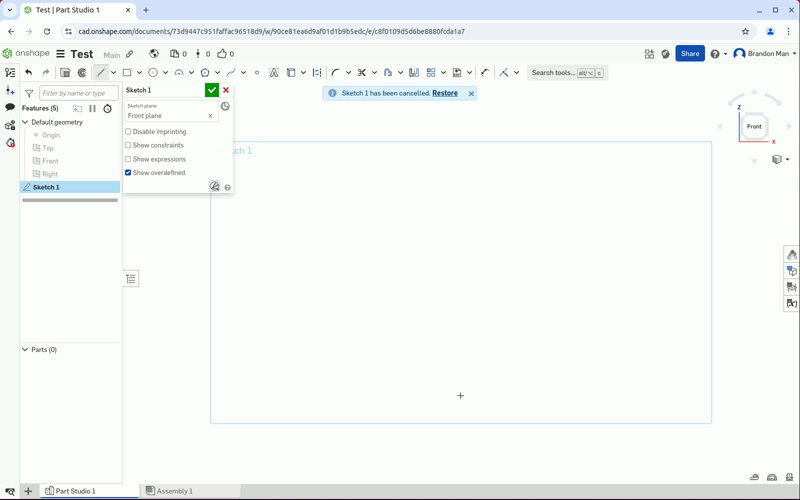
key_up(shift)
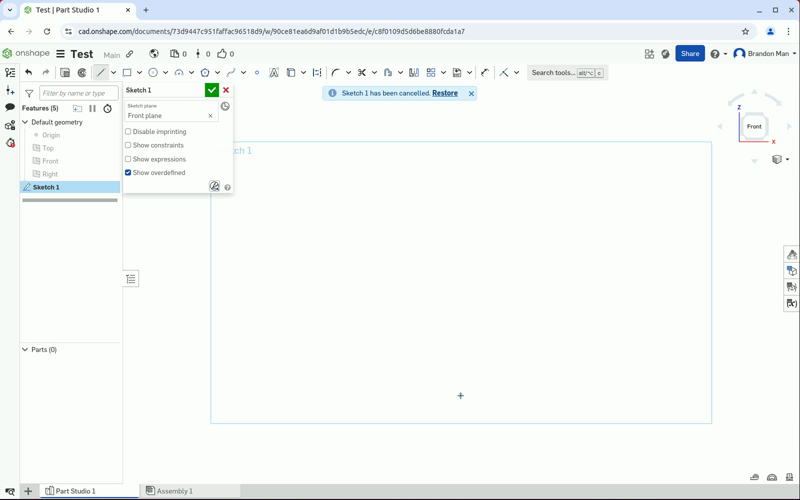
key_down(shift)
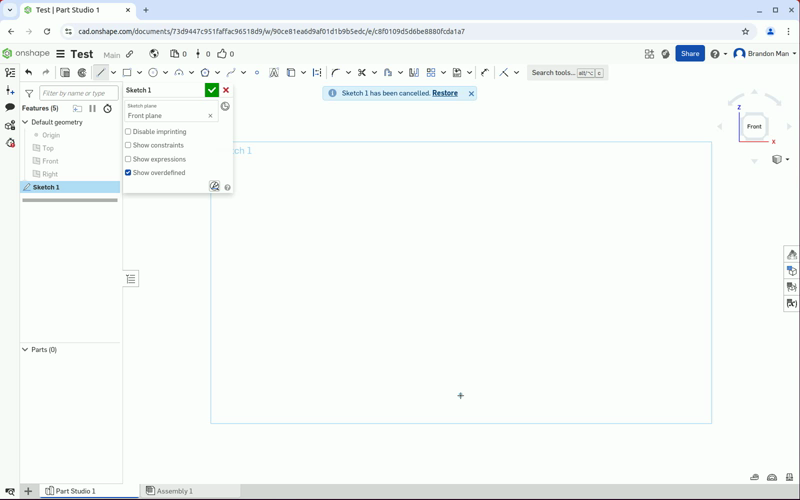
mouse_move(562, 395)
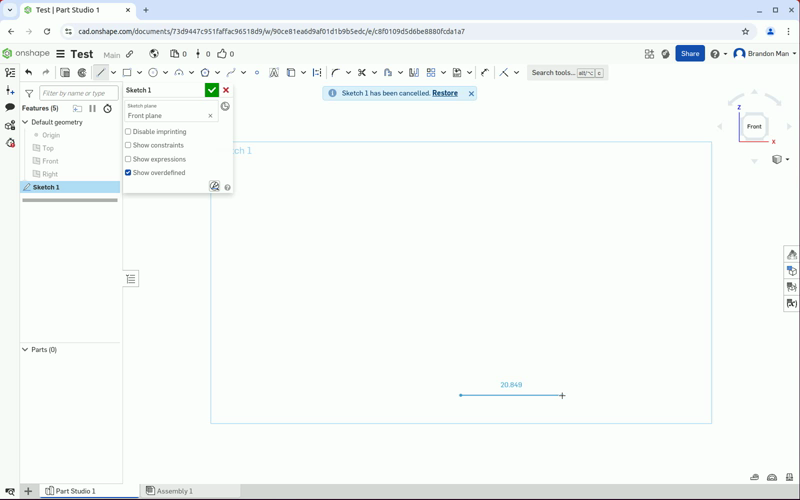
click(562, 395)
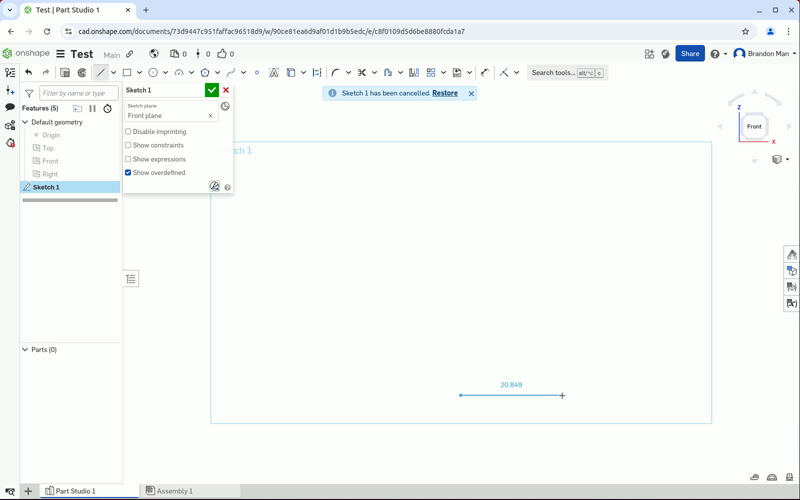
key_up(shift)
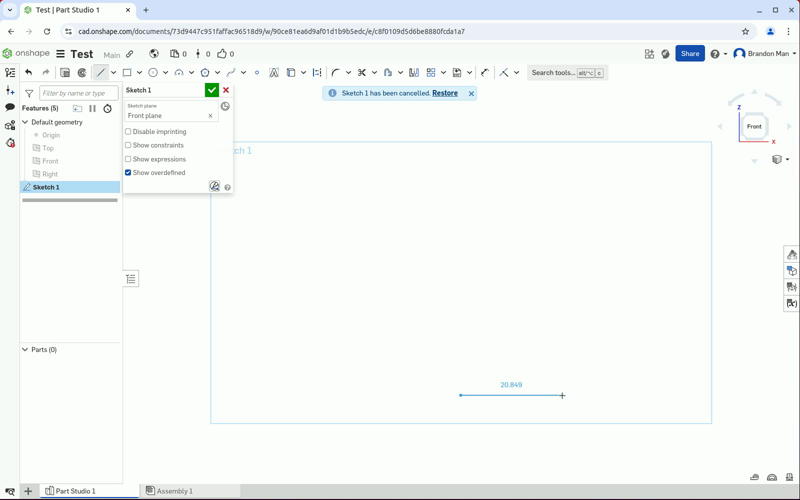
key_down(shift)
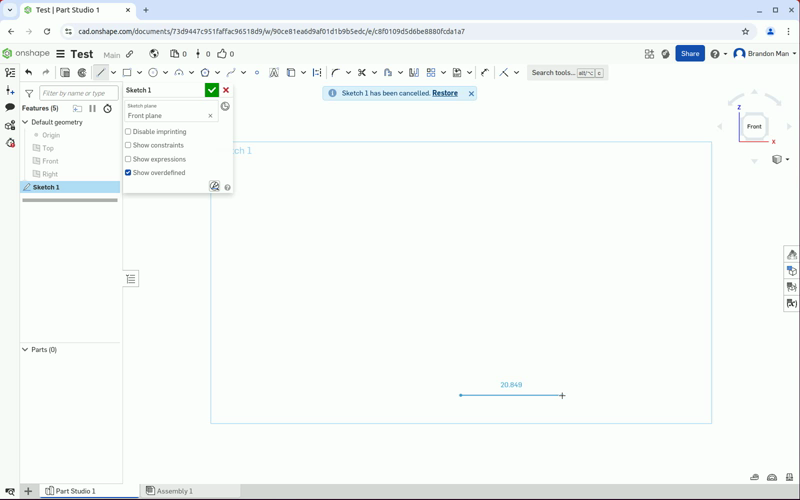
mouse_move(562, 216)
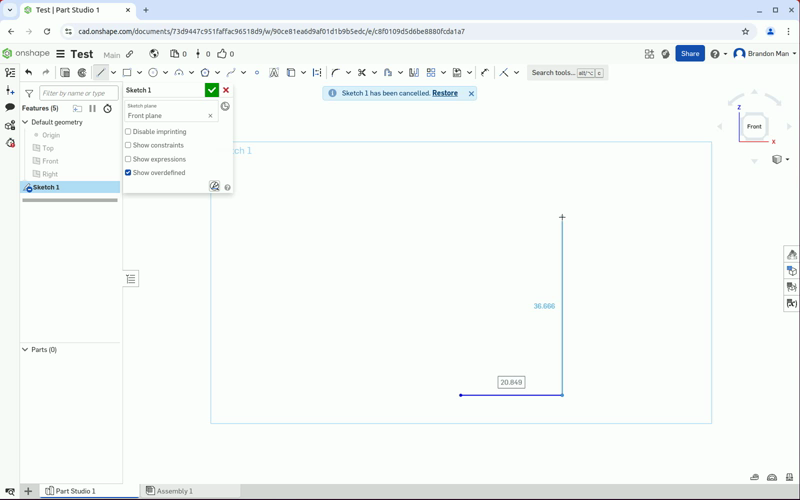
click(562, 216)
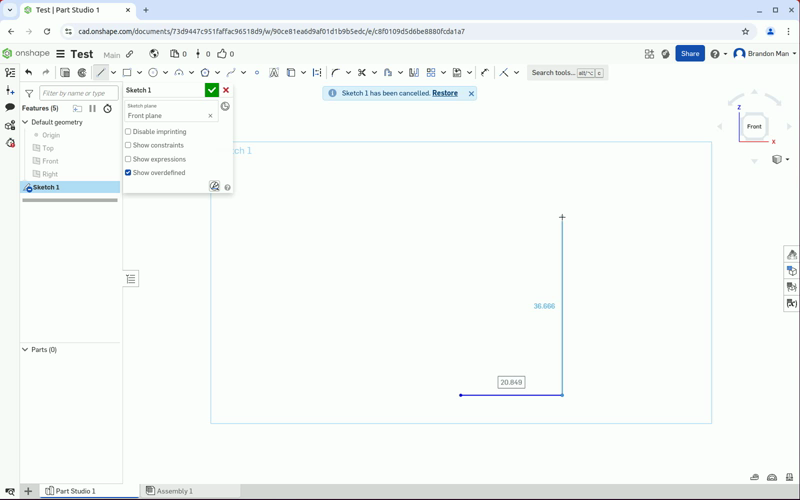
key_up(shift)
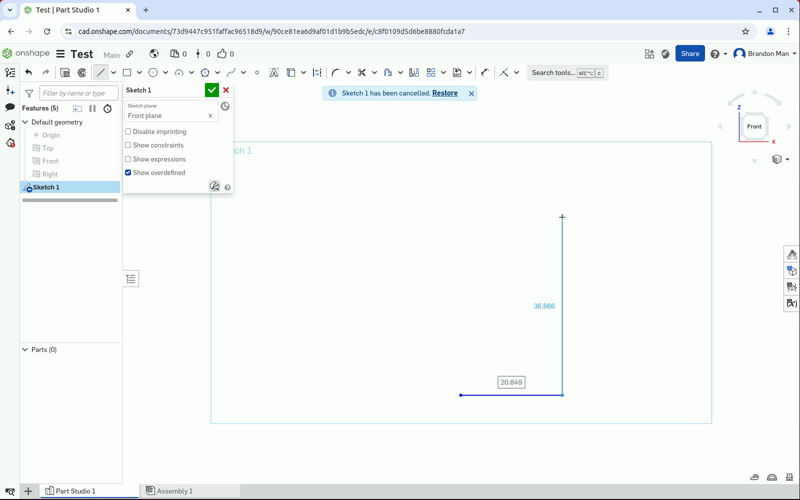
key_down(shift)
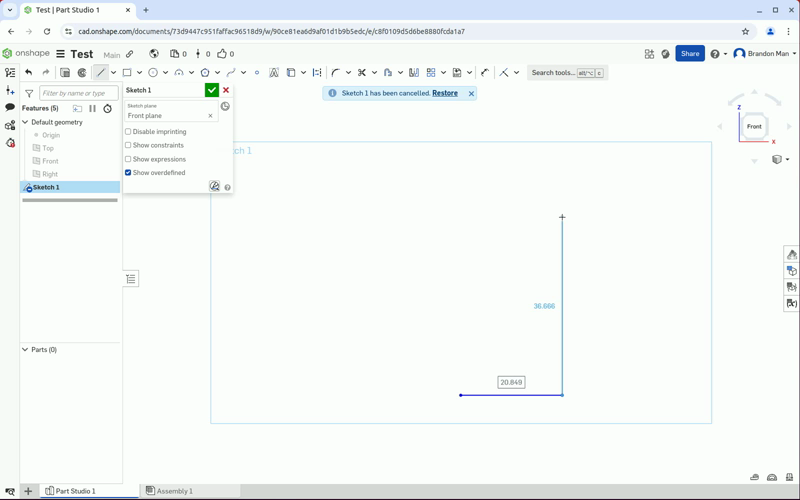
mouse_move(460, 216)
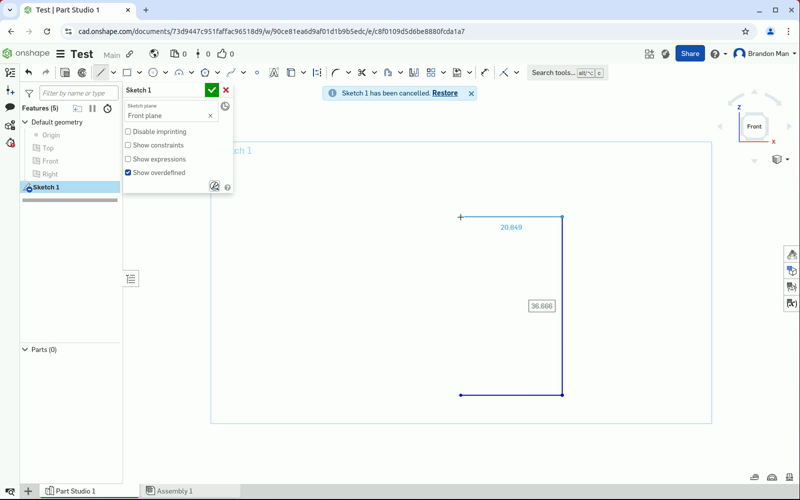
click(460, 216)
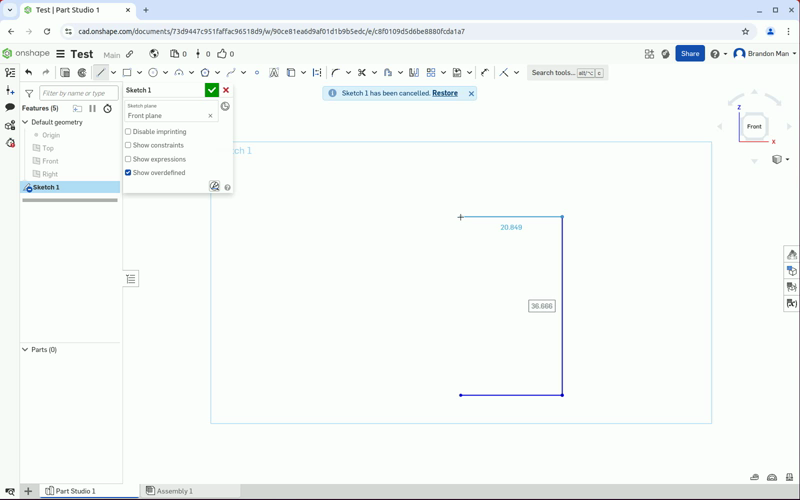
key_up(shift)
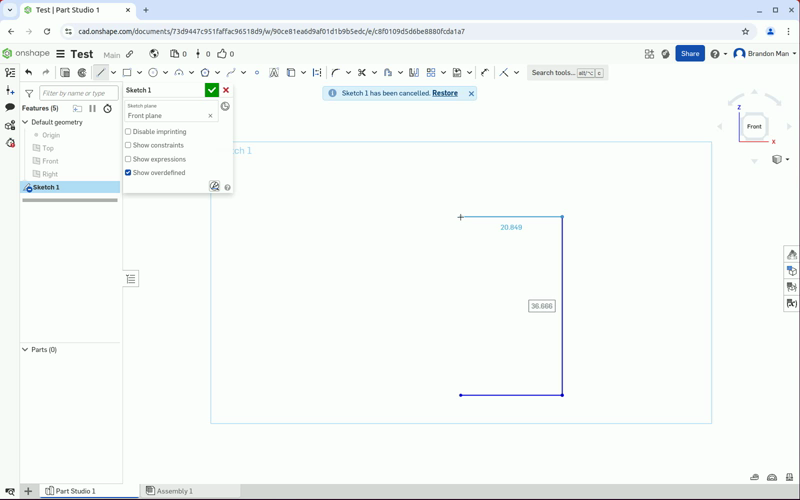
key_down(shift)
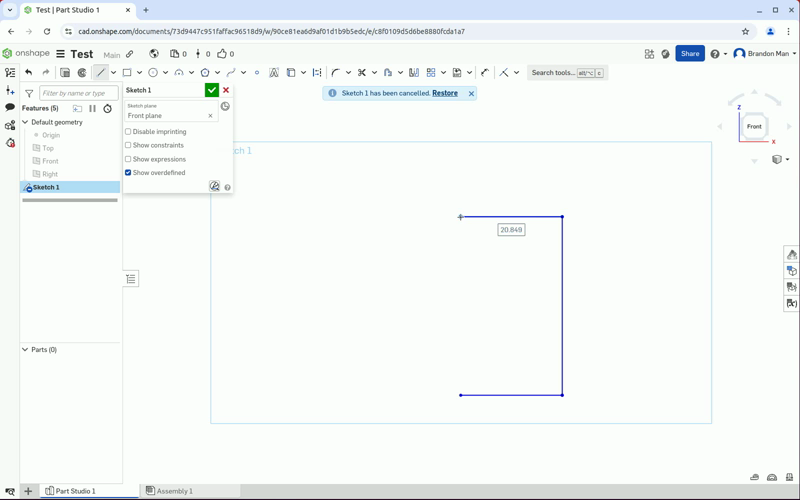
mouse_move(460, 395)
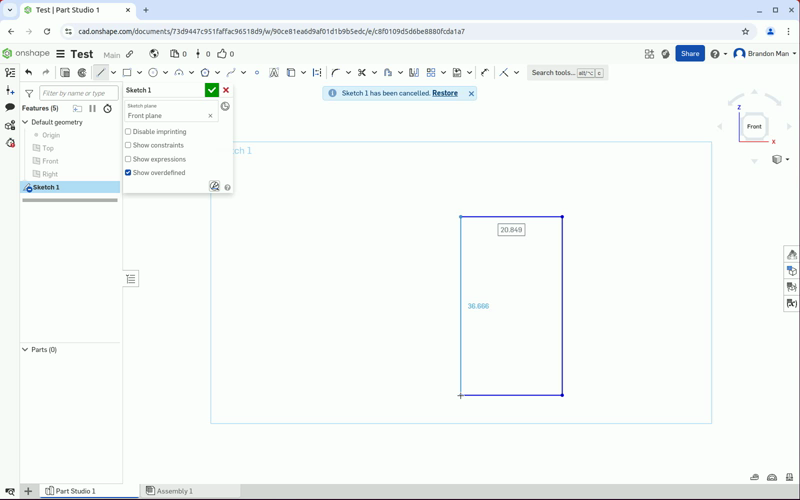
key_up(shift)
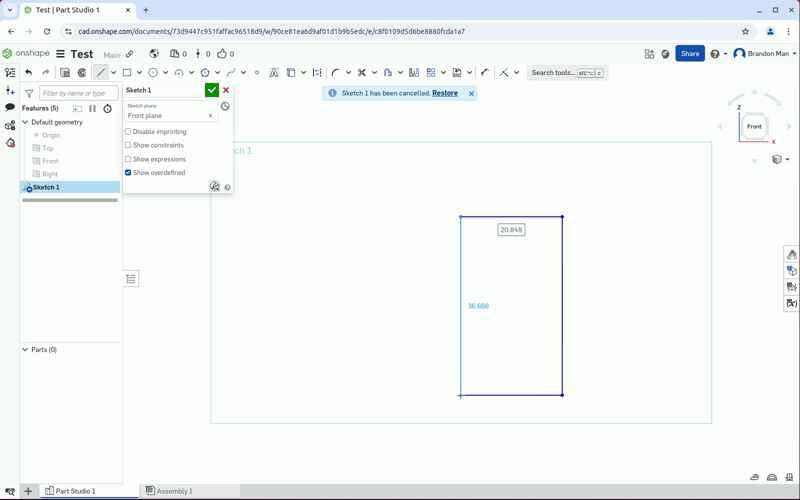
click(460, 395)
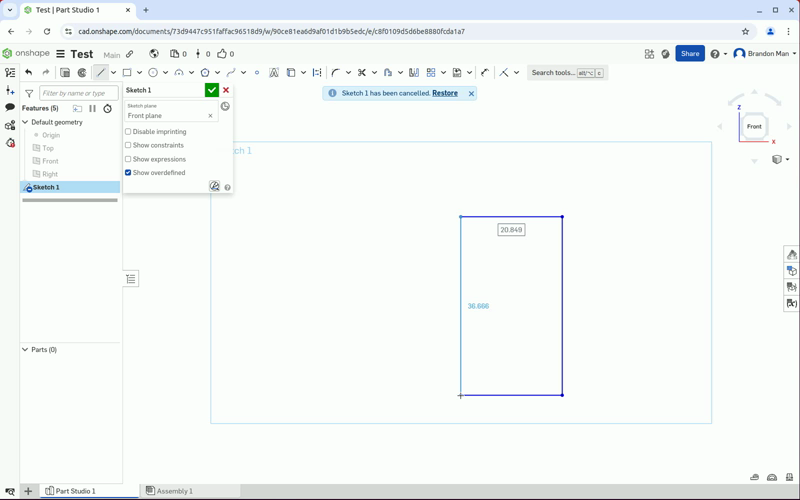
key(esc)
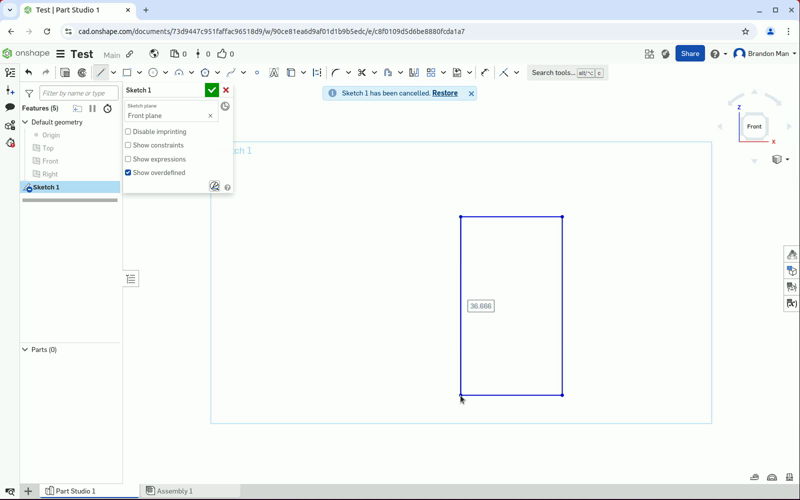
mouse_move(482, 239)
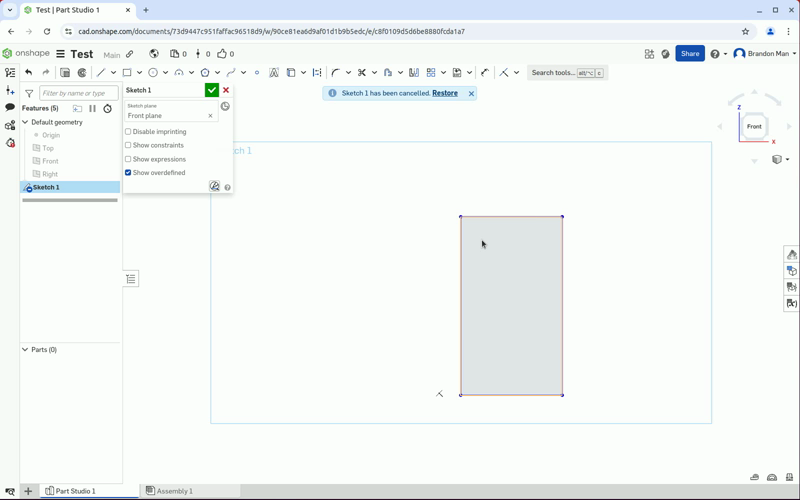
click(482, 239)
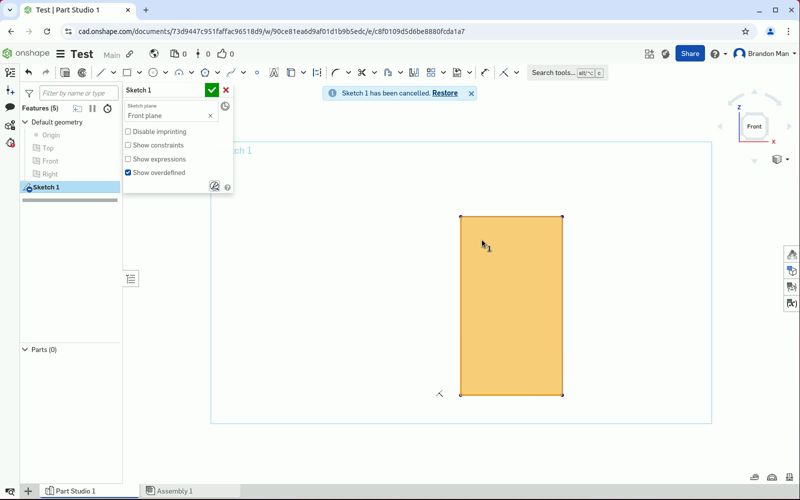
mouse_move(73, 352)
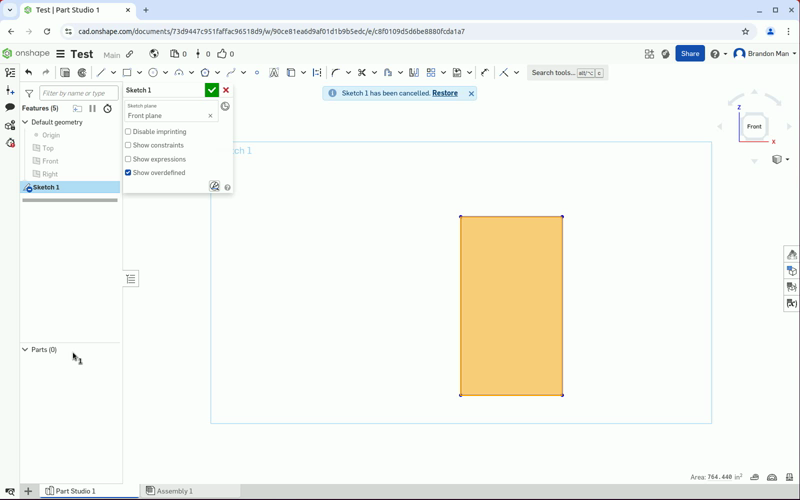
key(shift+y)
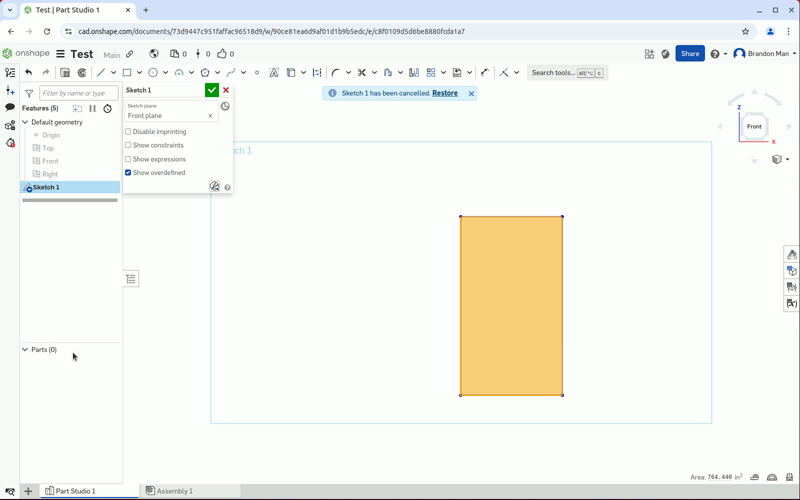
key(shift+e)
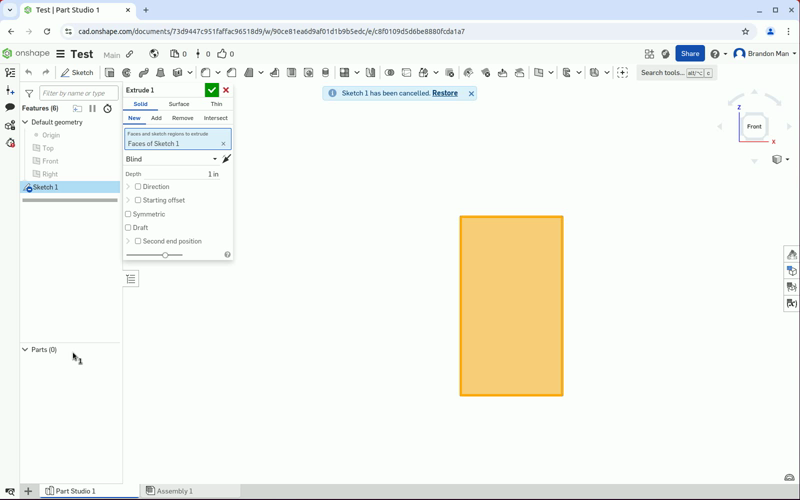
mouse_move(143, 106)
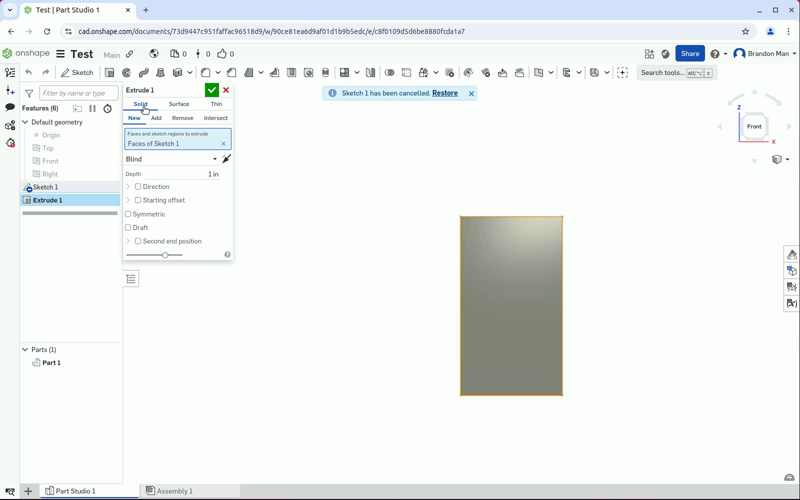
click(143, 106)
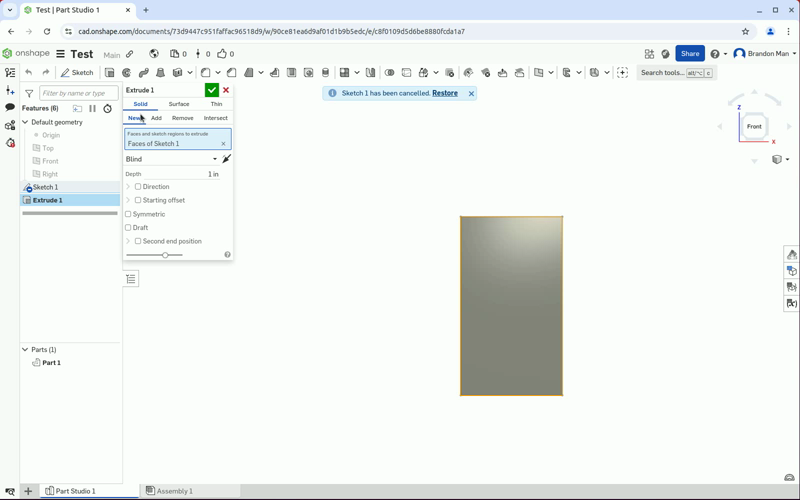
mouse_move(137, 120)
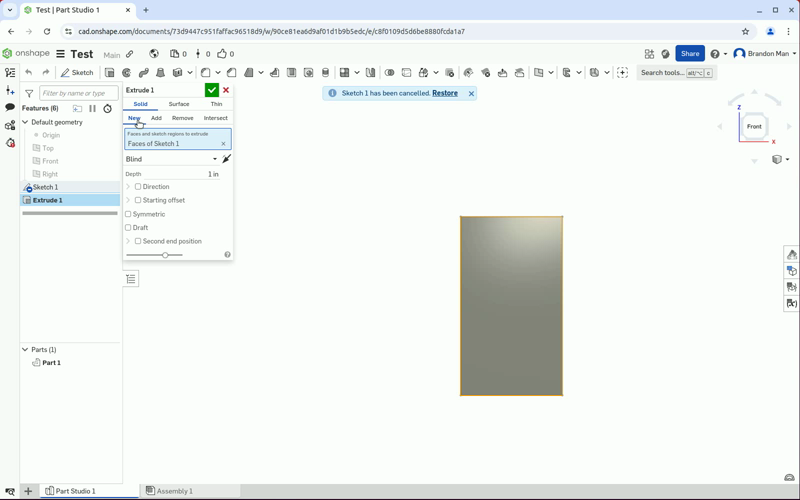
click(137, 120)
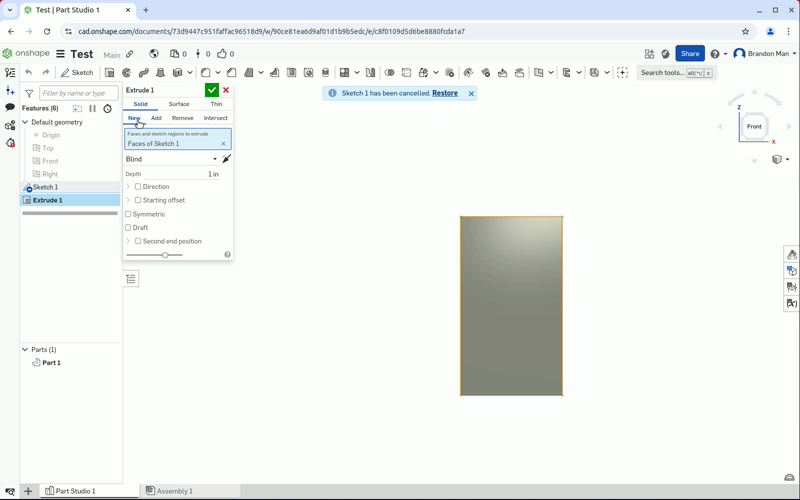
key(tab, 4)
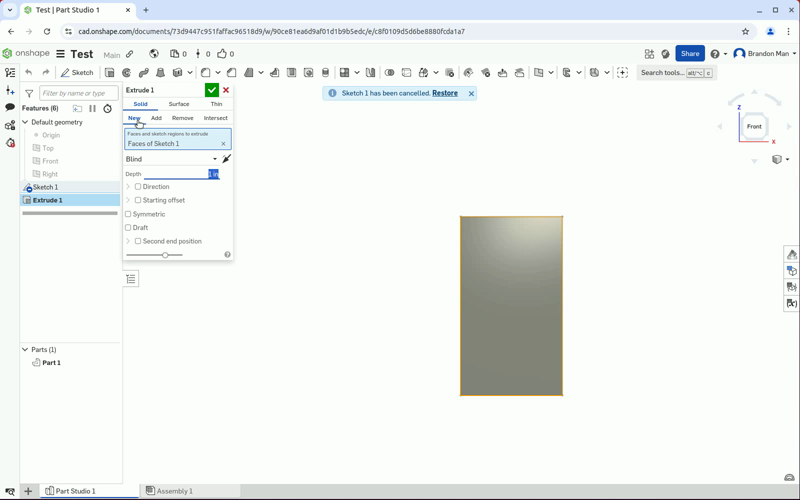
text(9.869)
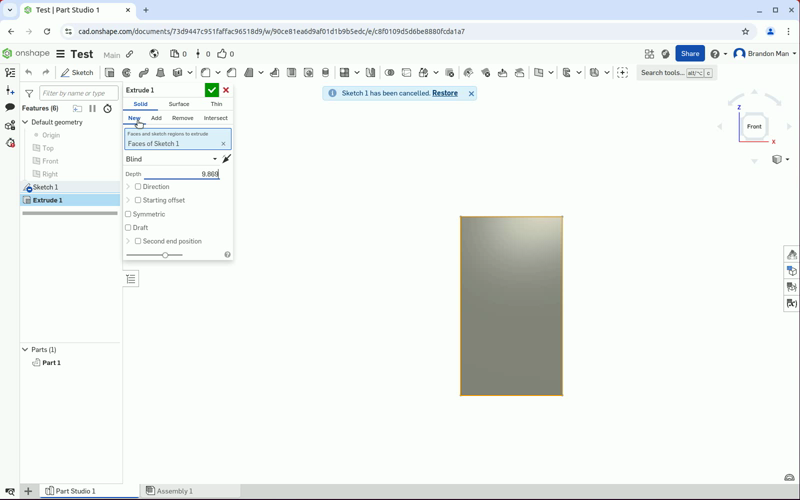
key(enter)
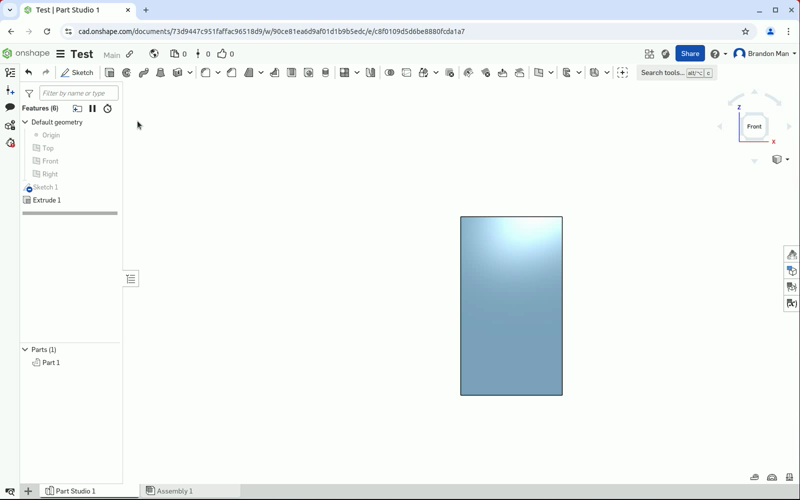
key(shift+h)
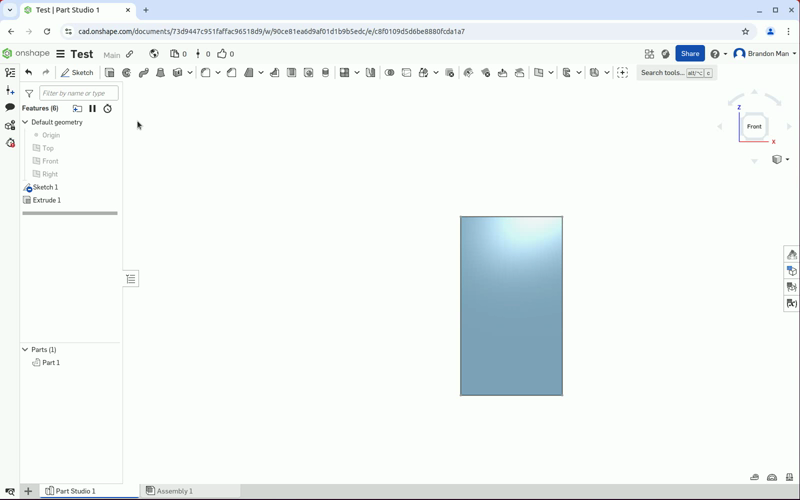
key(shift+h)
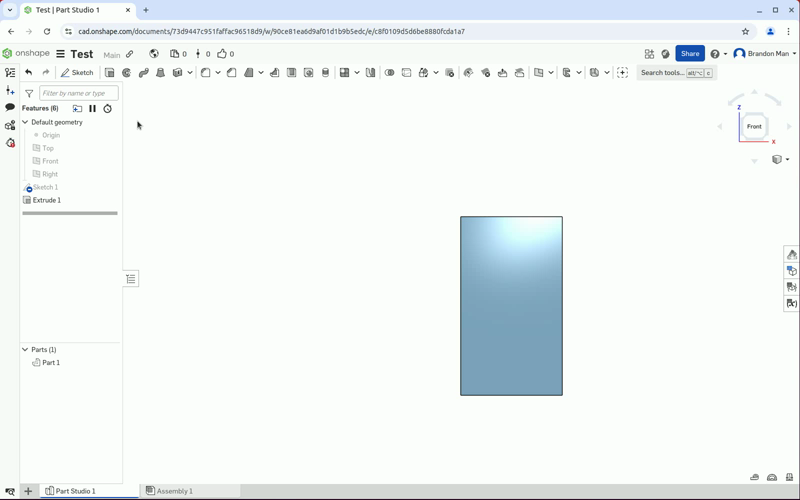
mouse_move(73, 189)
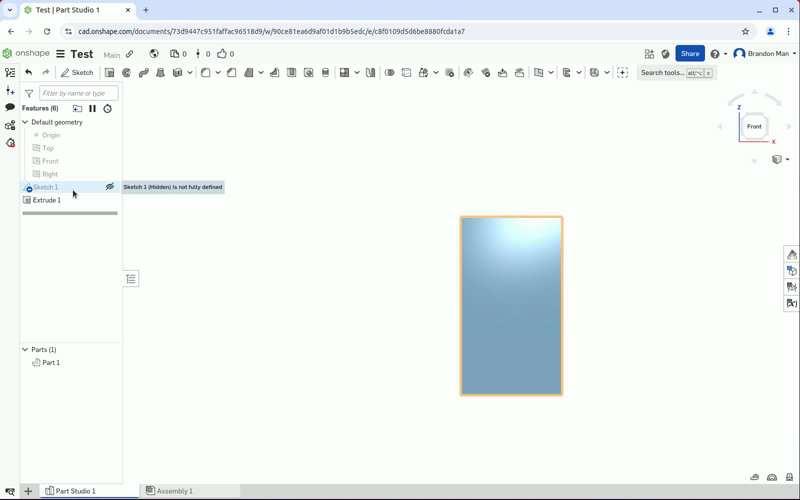
click(73, 189)
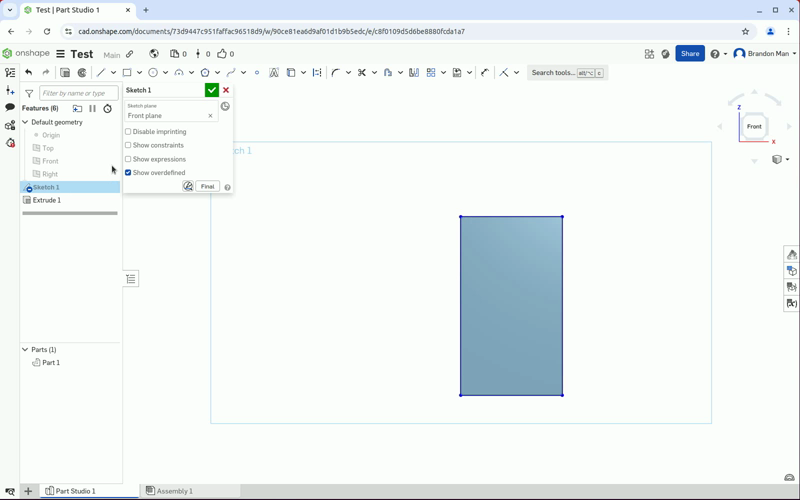
mouse_move(229, 92)
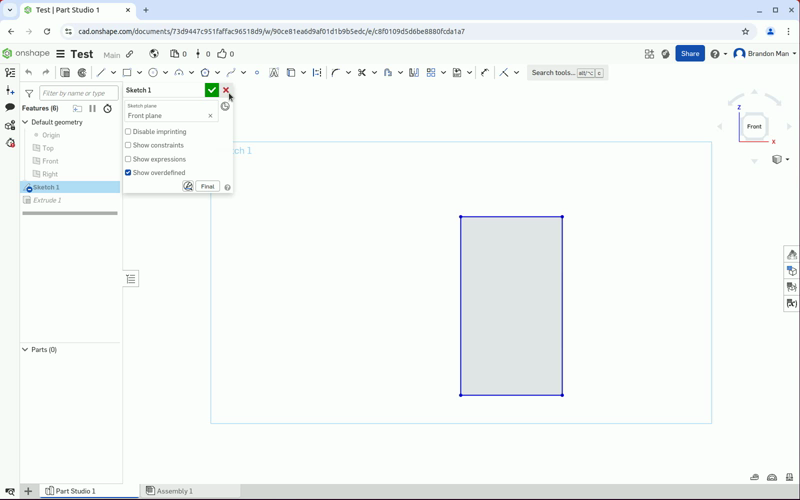
click(229, 92)
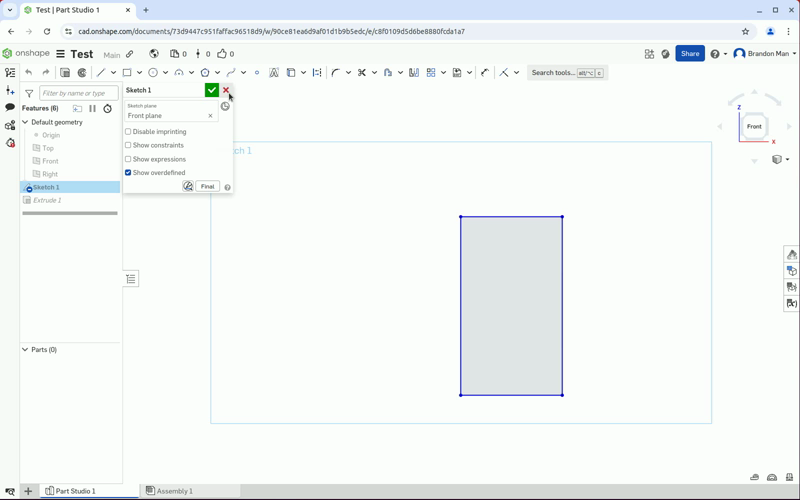
key(shift+s)
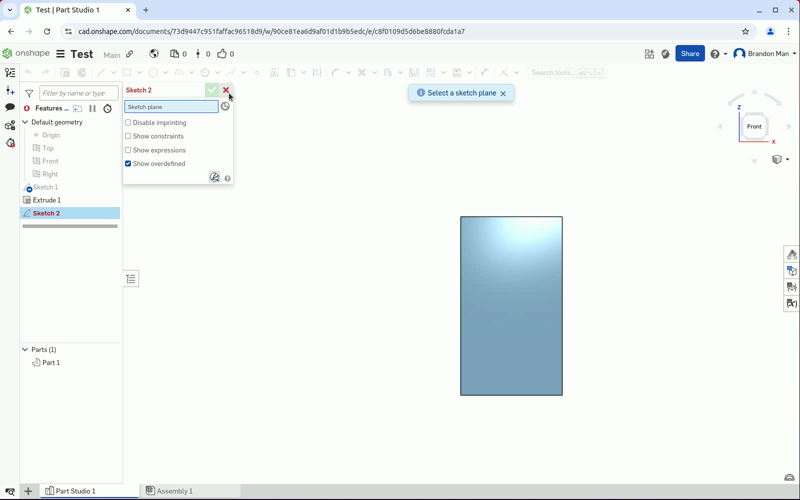
mouse_move(73, 163)
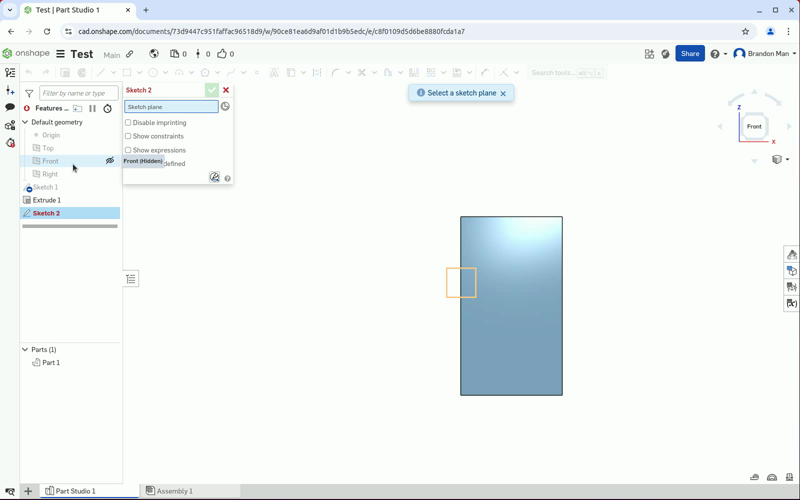
click(73, 163)
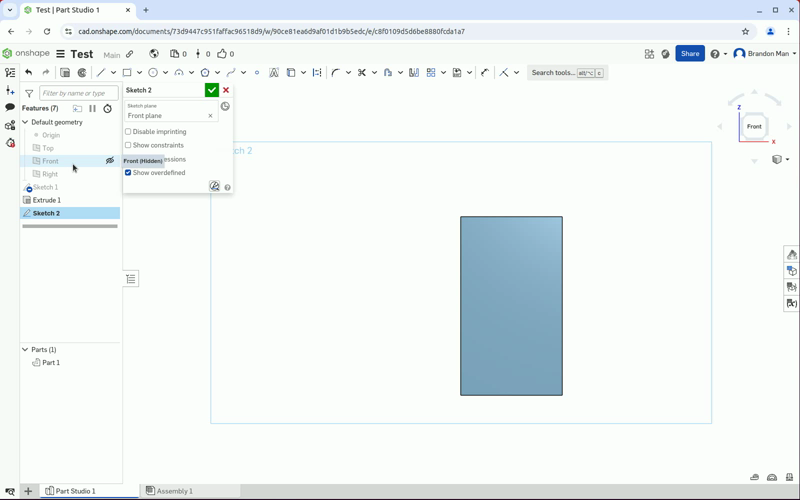
mouse_move(73, 352)
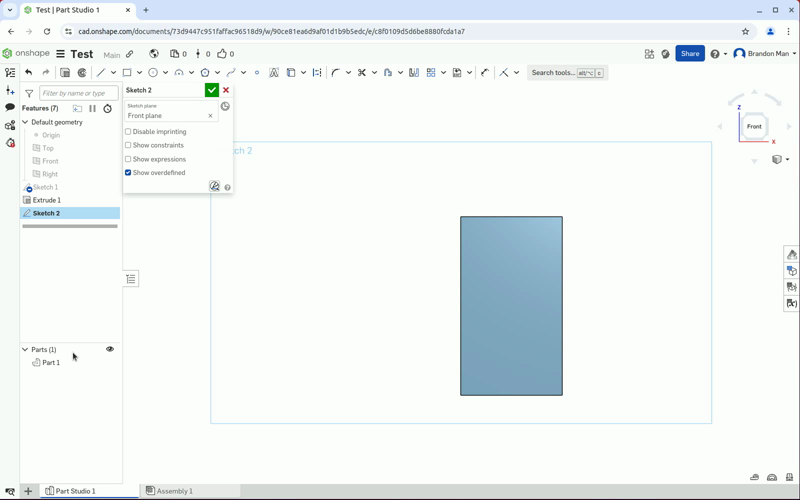
key(y)
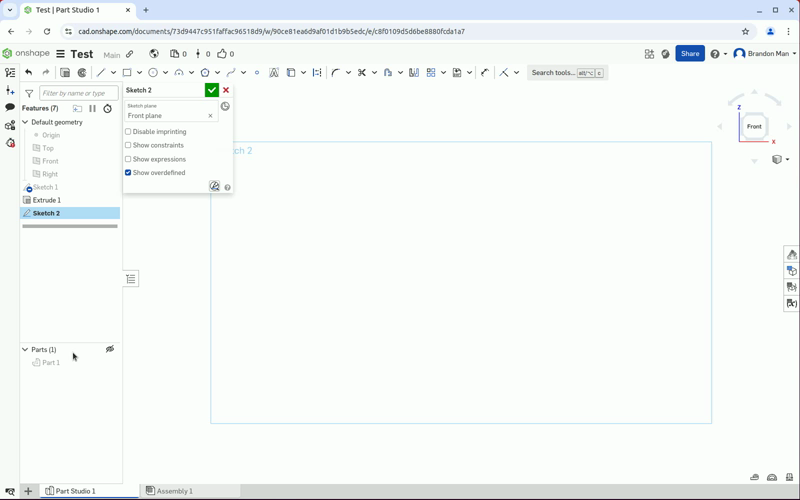
key(l)
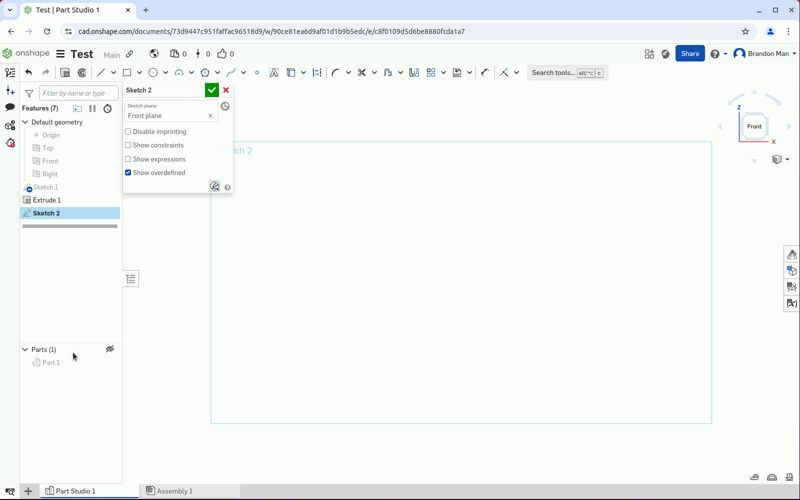
key_down(shift)
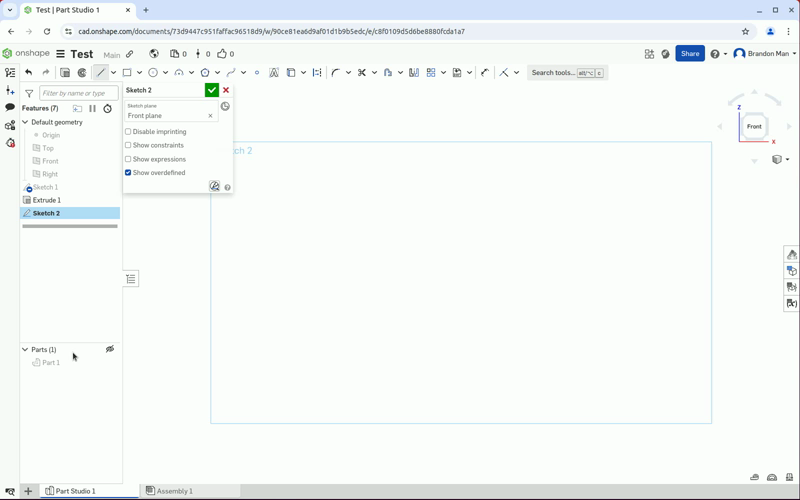
mouse_move(460, 395)
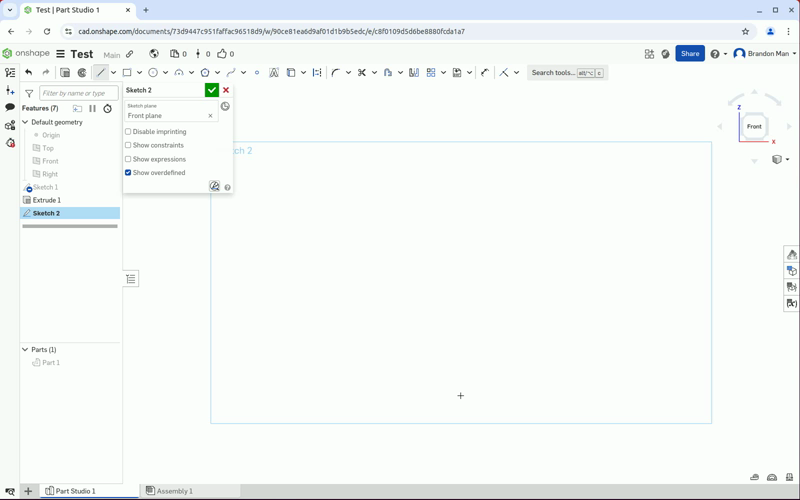
click(460, 395)
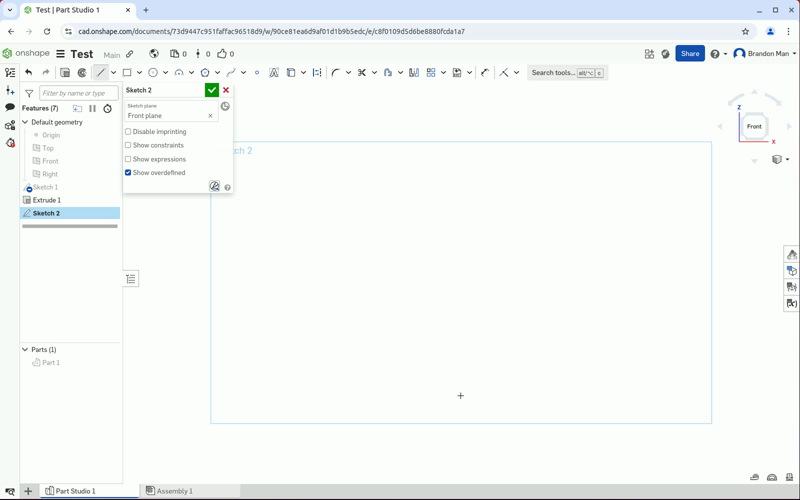
key_up(shift)
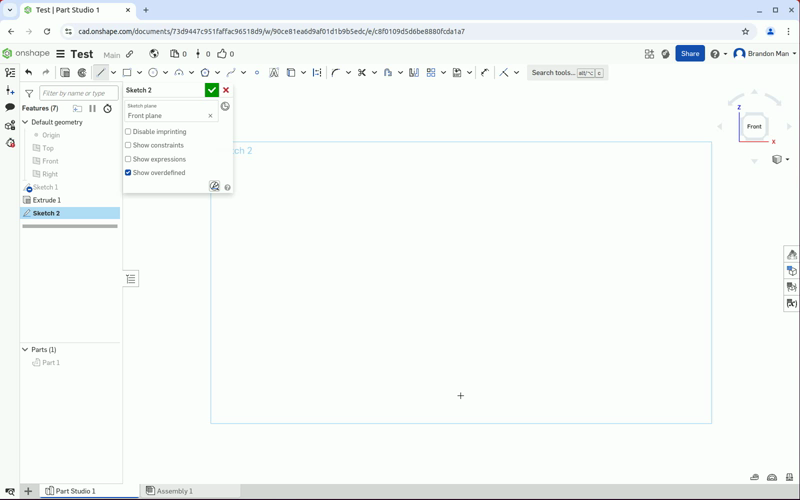
key_down(shift)
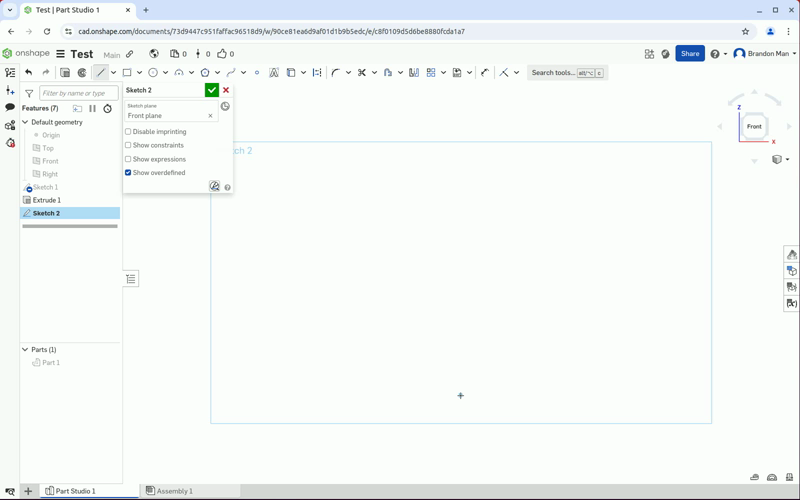
mouse_move(562, 395)
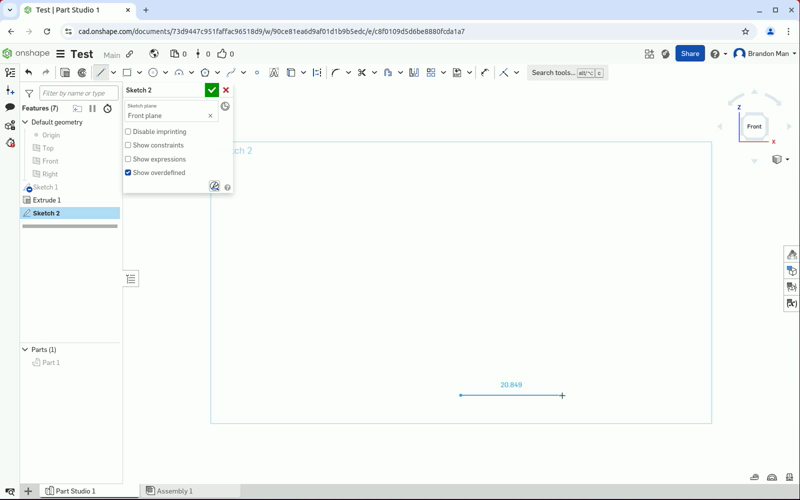
click(562, 395)
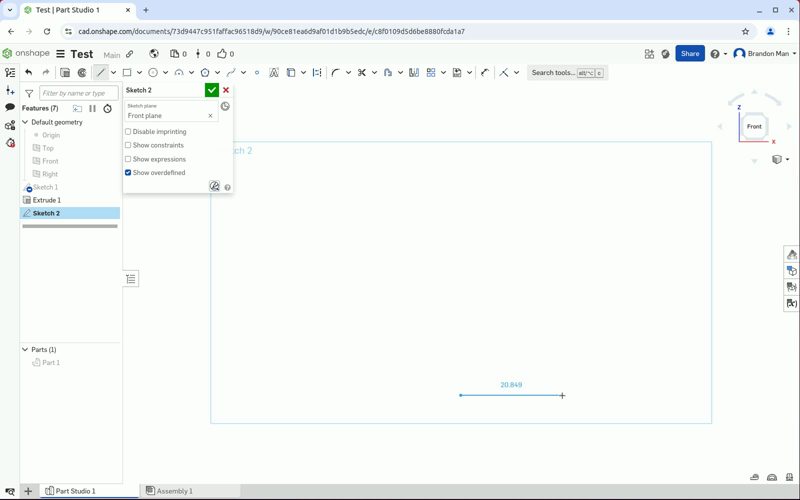
key_up(shift)
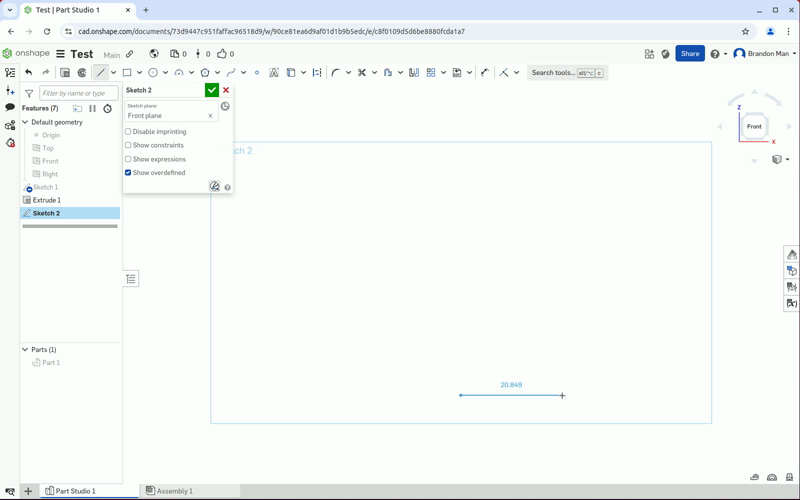
key_down(shift)
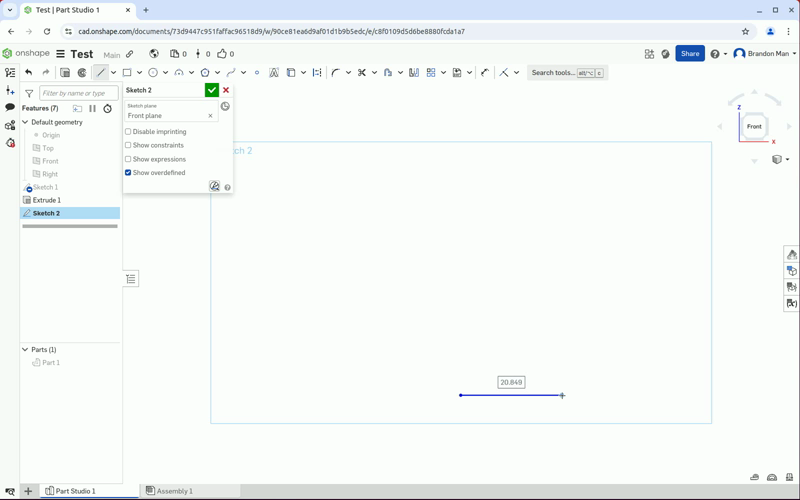
mouse_move(562, 216)
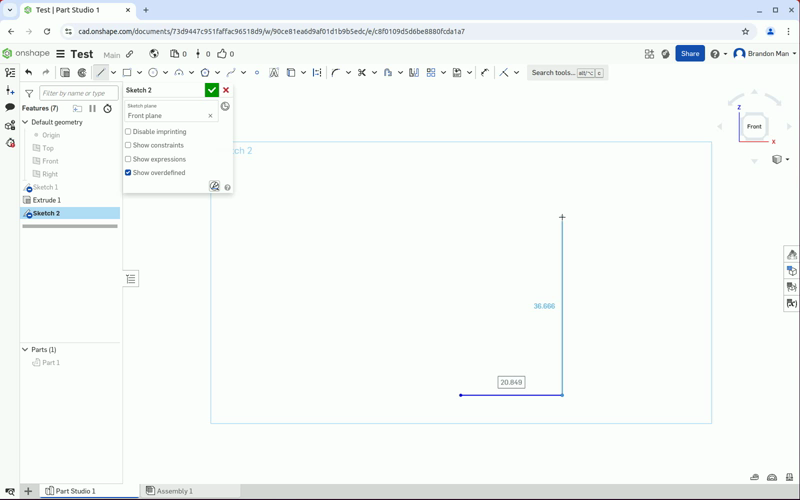
click(562, 216)
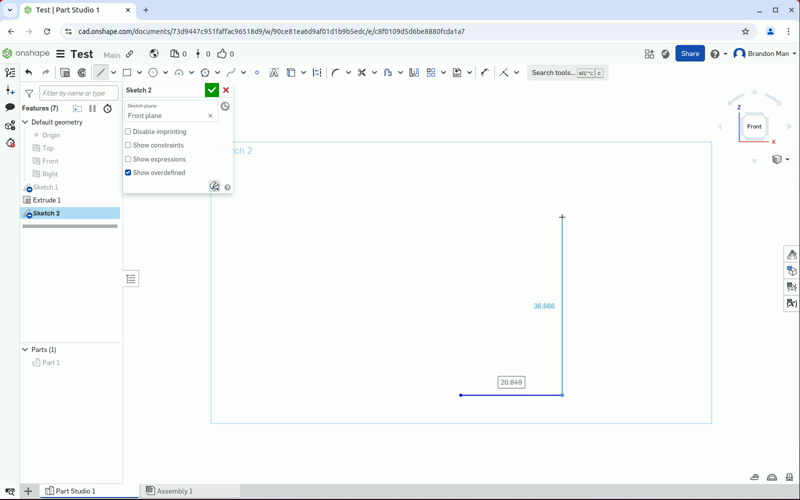
key_up(shift)
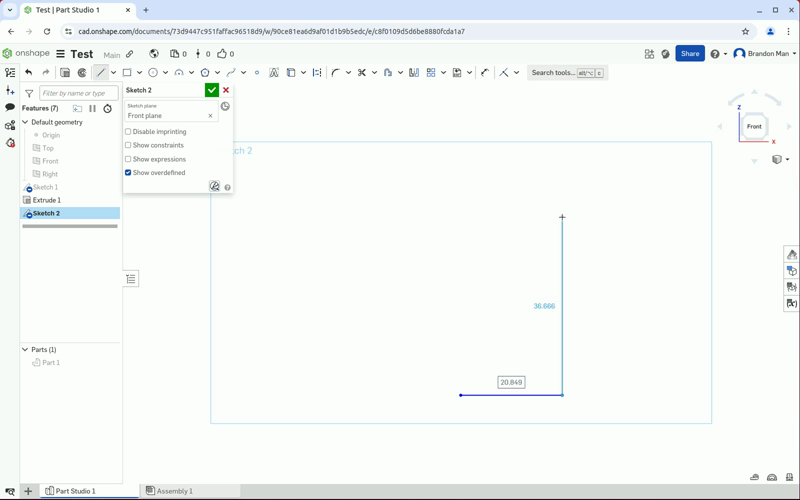
key_down(shift)
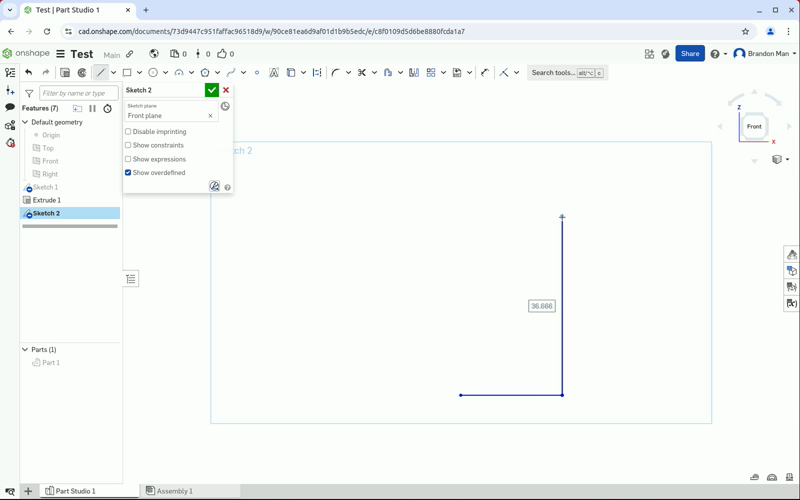
mouse_move(460, 216)
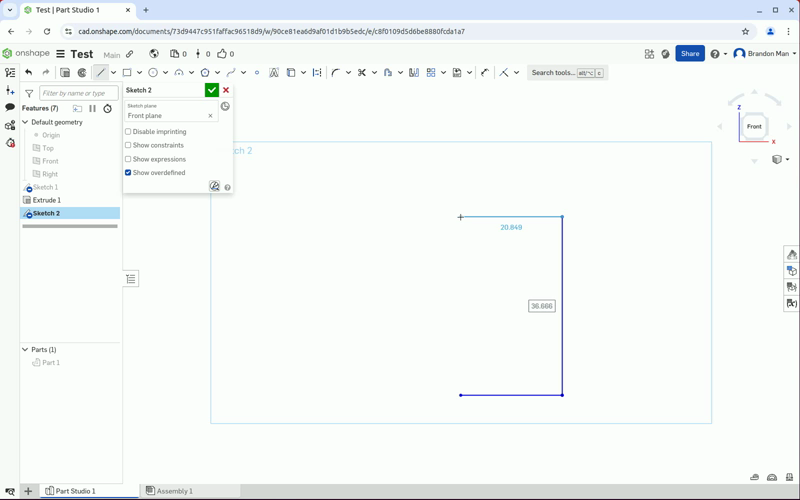
click(460, 216)
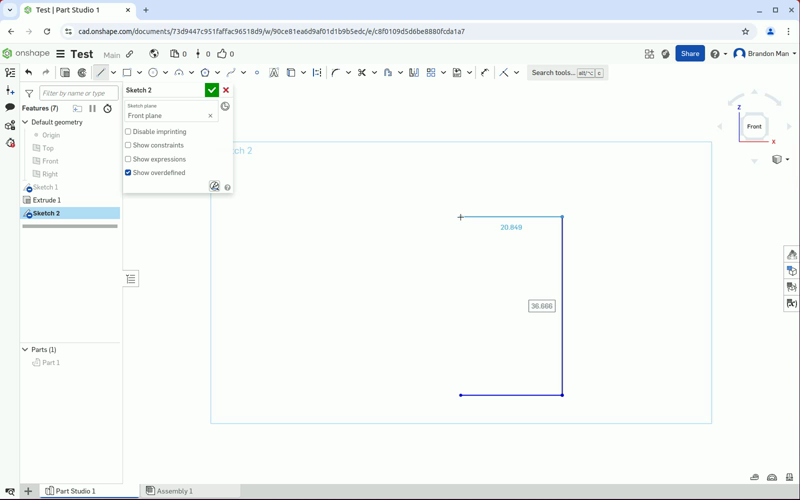
key_up(shift)
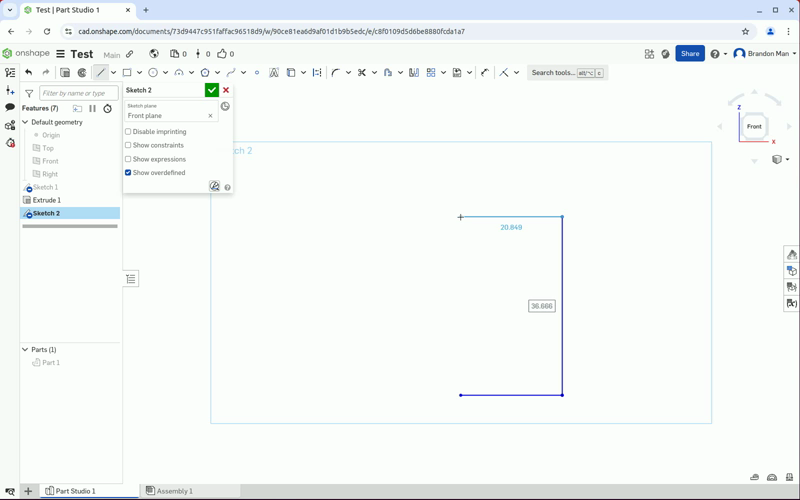
key_down(shift)
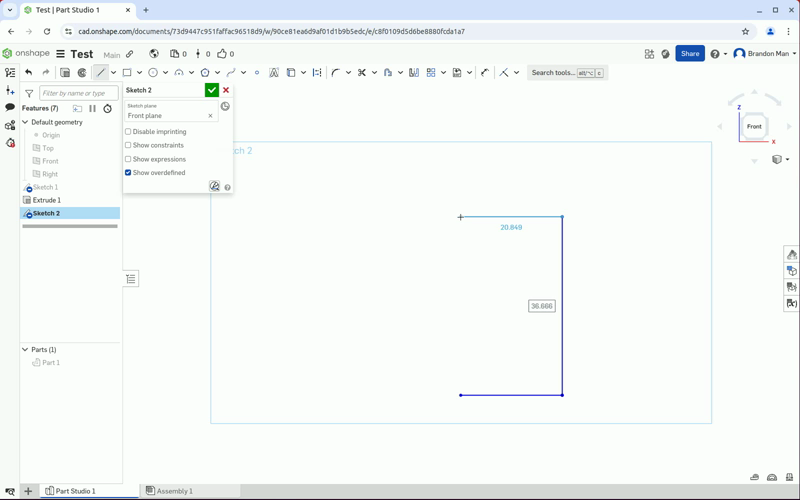
mouse_move(460, 395)
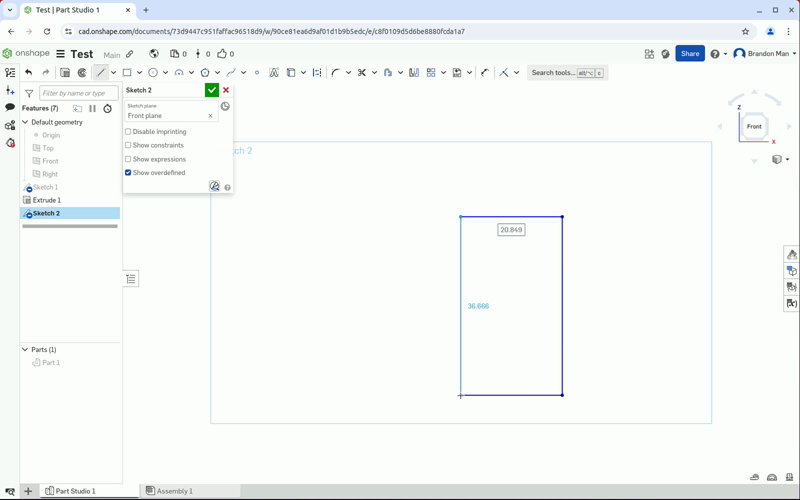
key_up(shift)
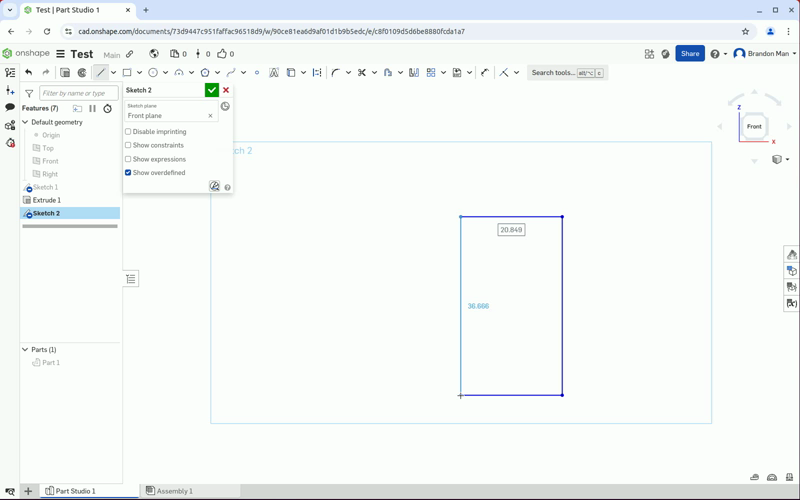
click(460, 395)
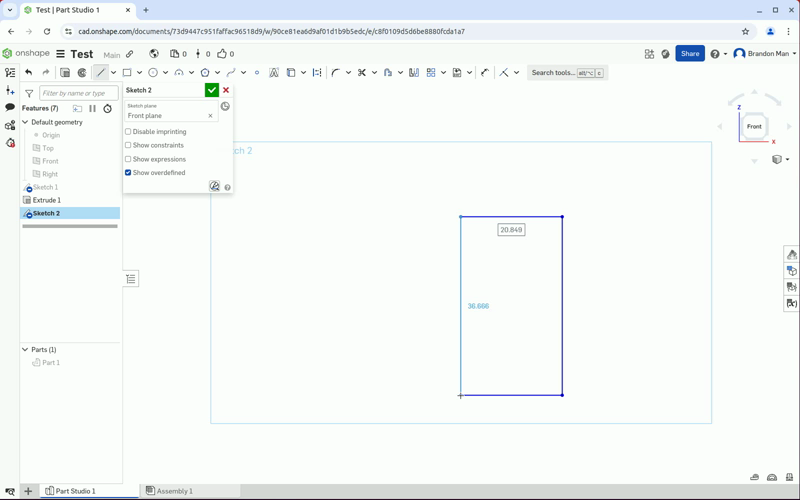
key(esc)
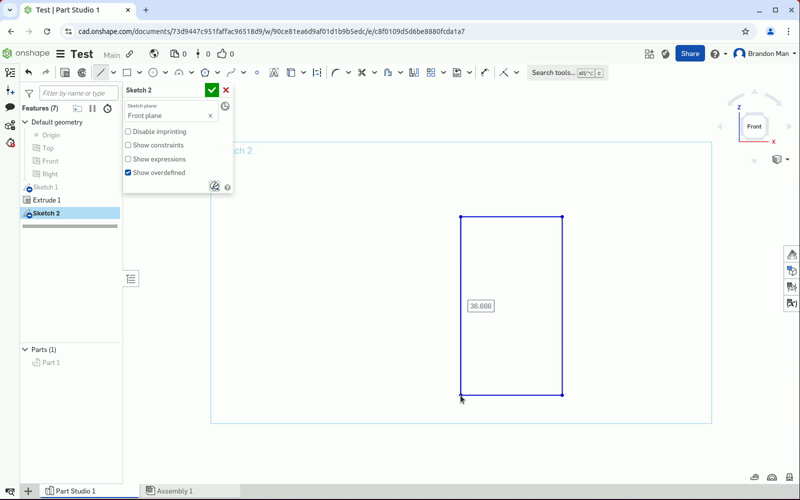
mouse_move(501, 342)
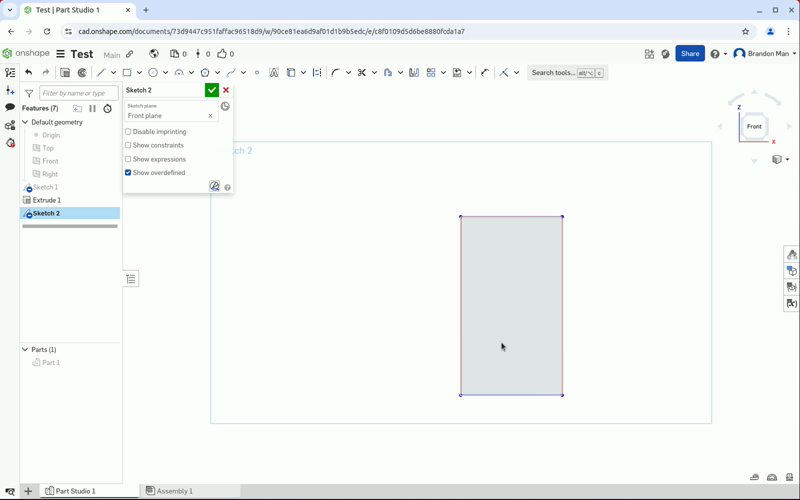
click(501, 342)
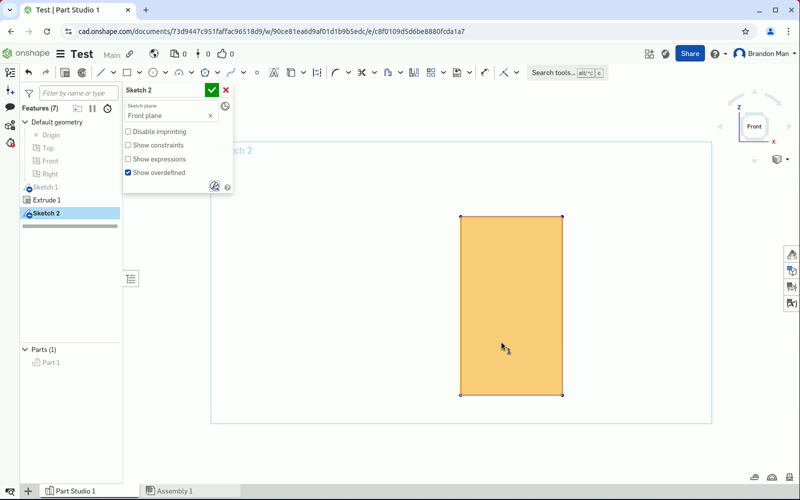
mouse_move(73, 352)
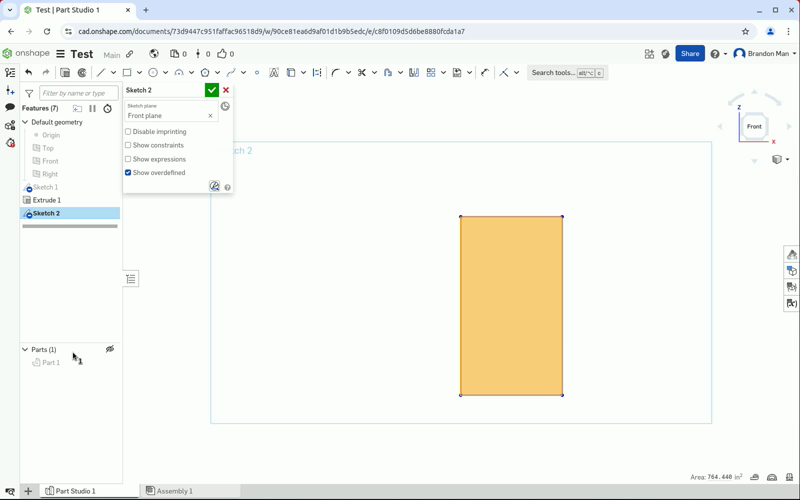
key(shift+y)
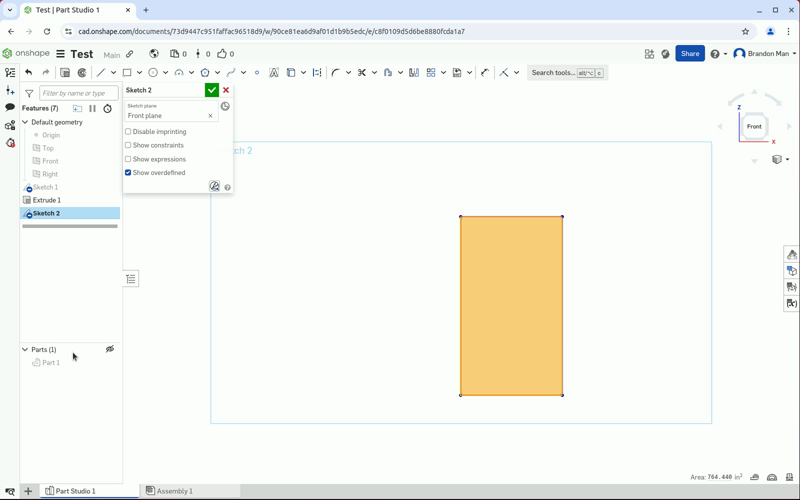
key(shift+e)
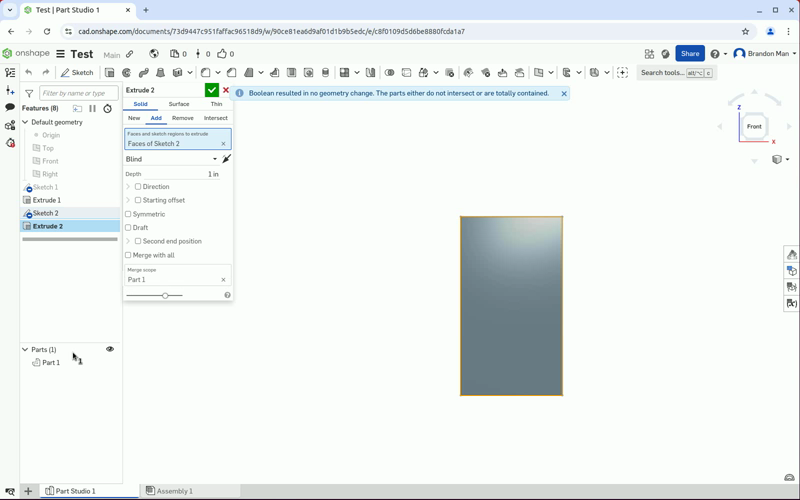
mouse_move(143, 106)
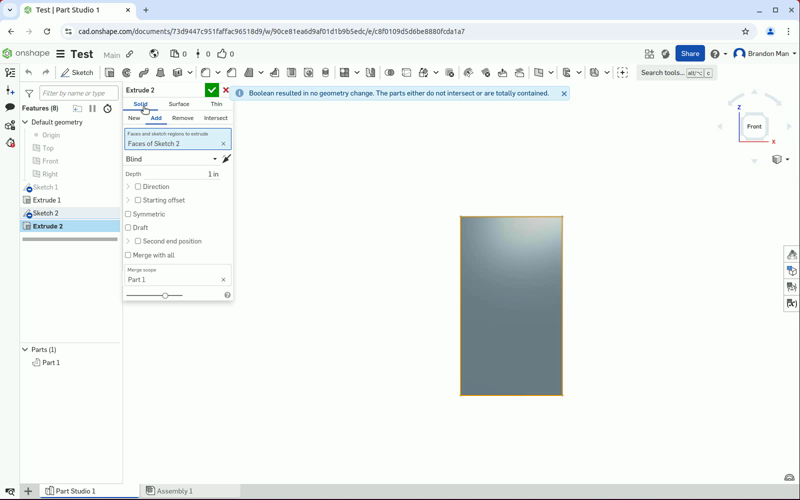
click(143, 106)
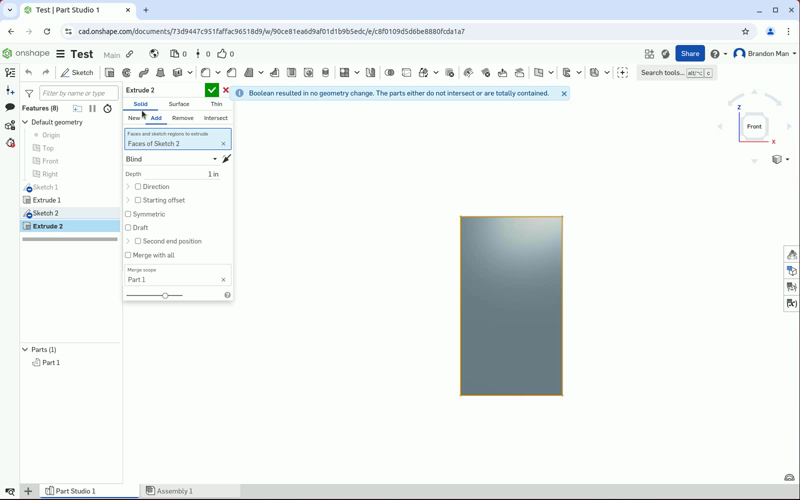
mouse_move(137, 120)
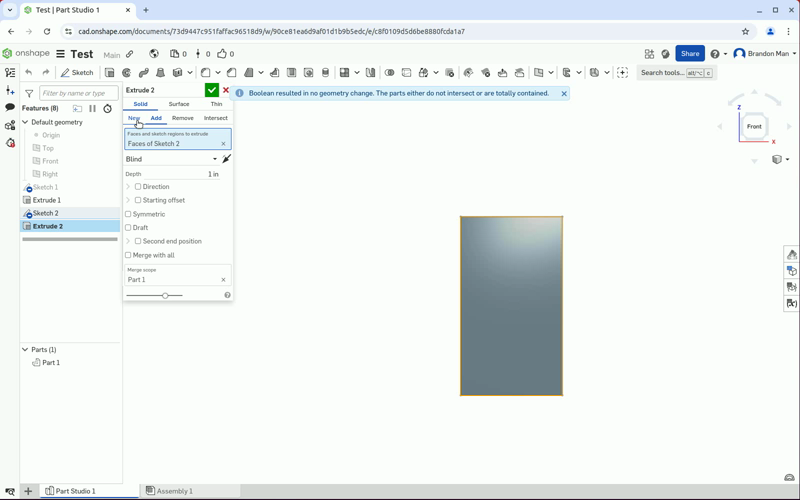
click(137, 120)
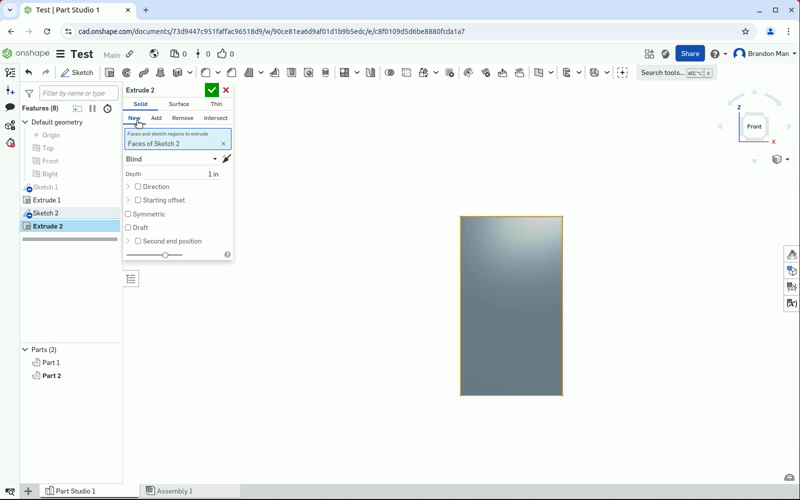
key(tab, 4)
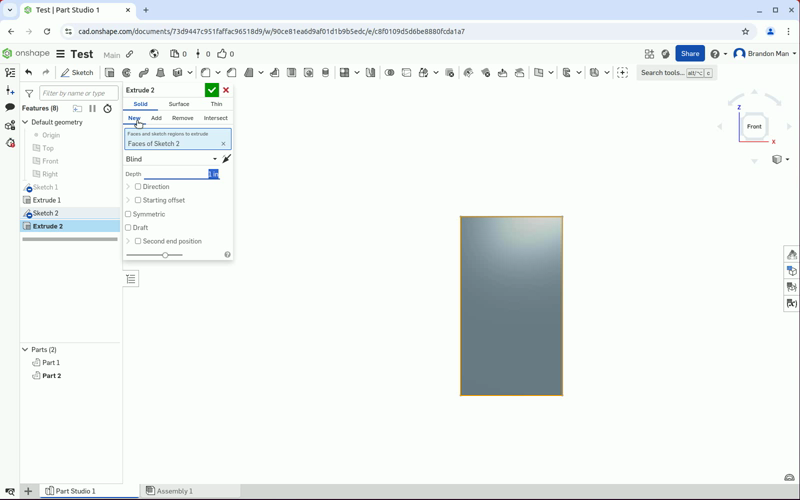
text(9.869)
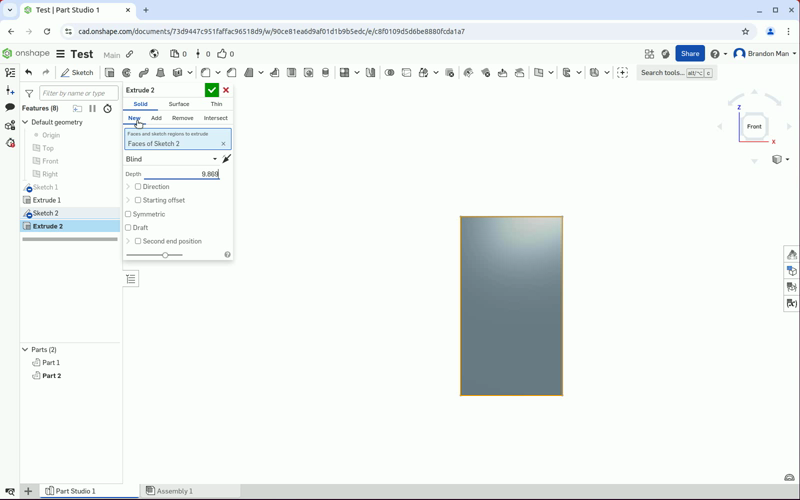
key(enter)
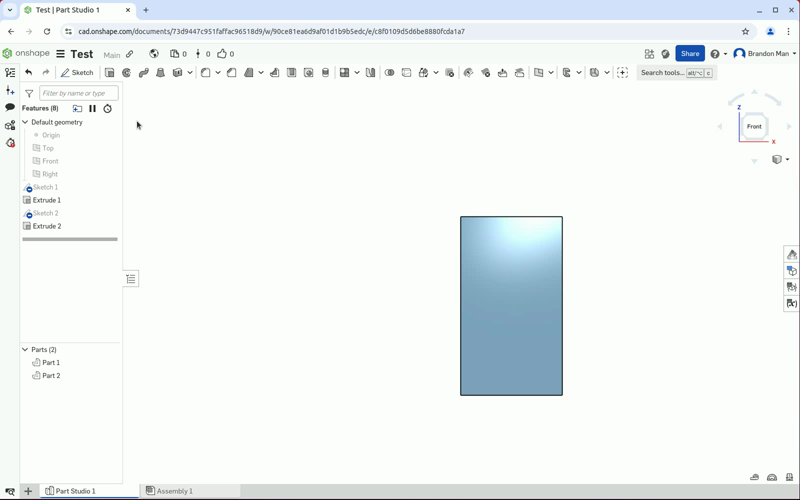
key(shift+h)
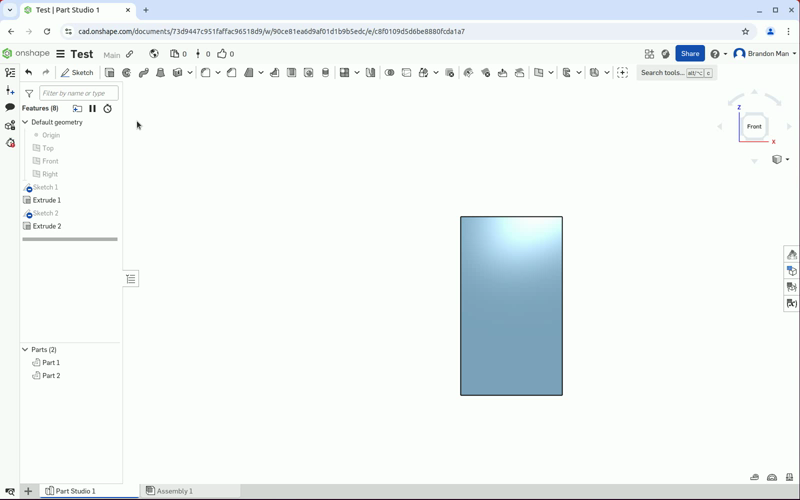
key(shift+h)
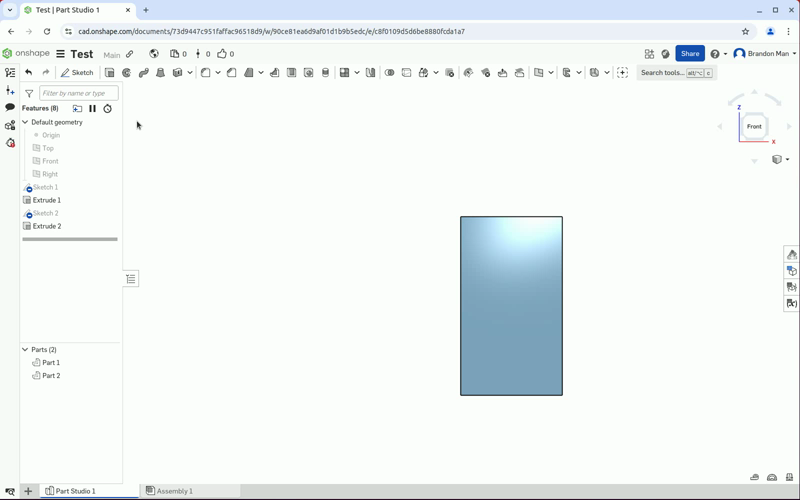
key(shift+7)
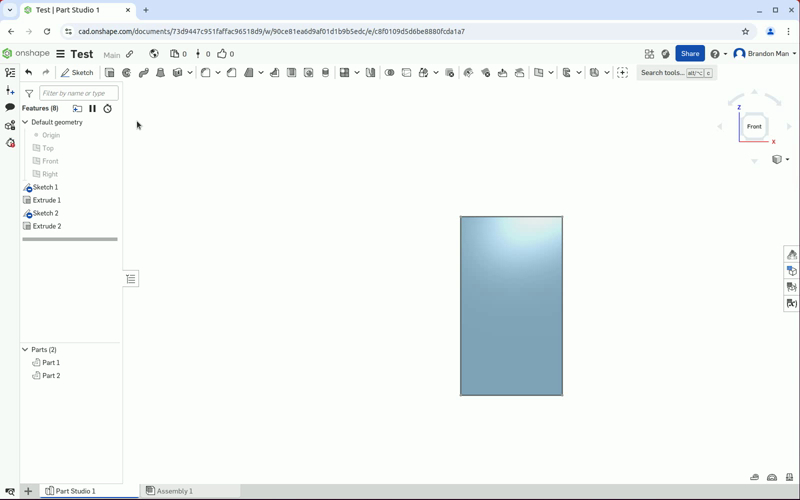
key(left, 2)
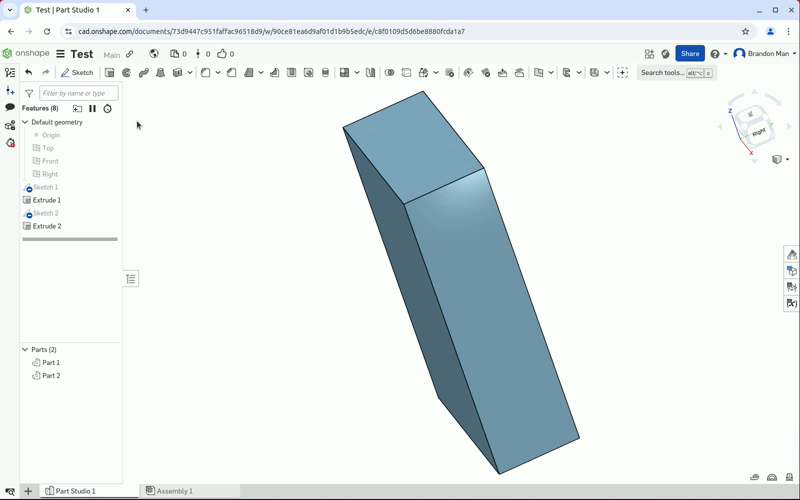
key(down, 2)
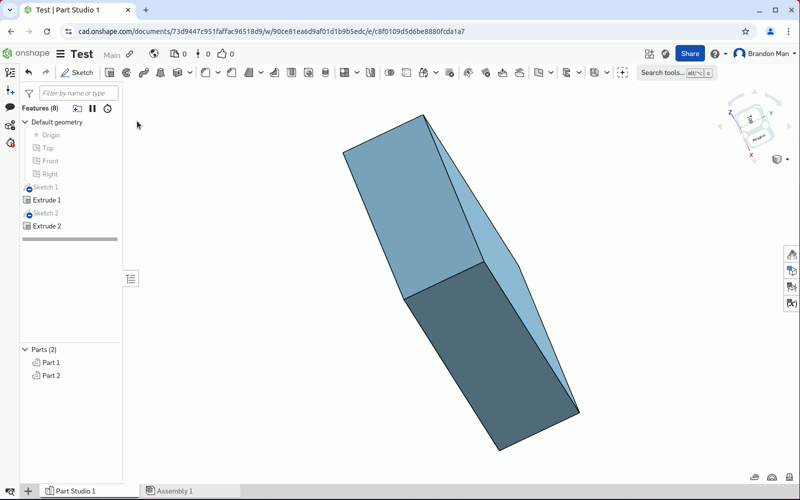
key(up, 2)
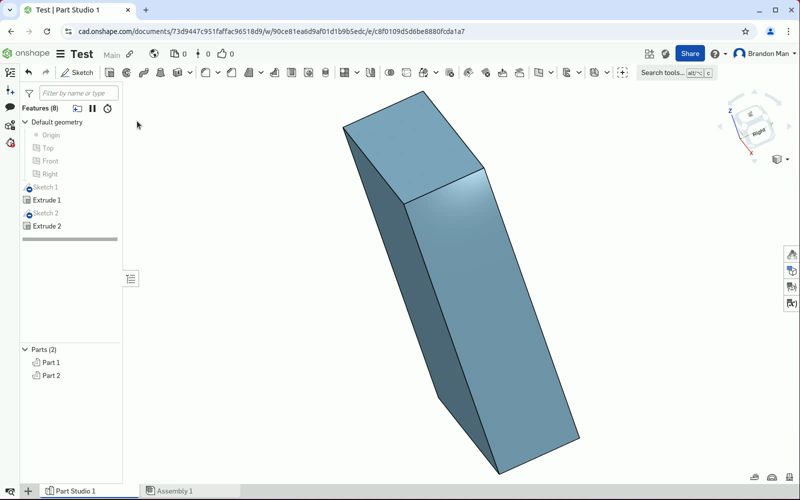
key(right, 2)
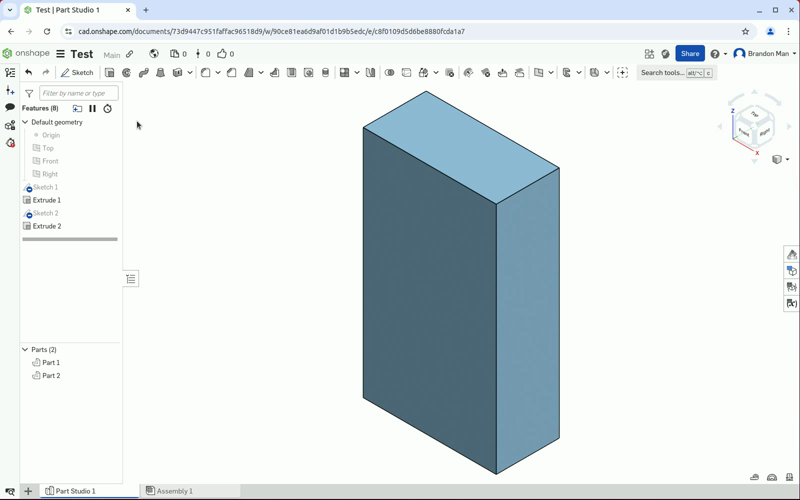
mouse_move(73, 189)
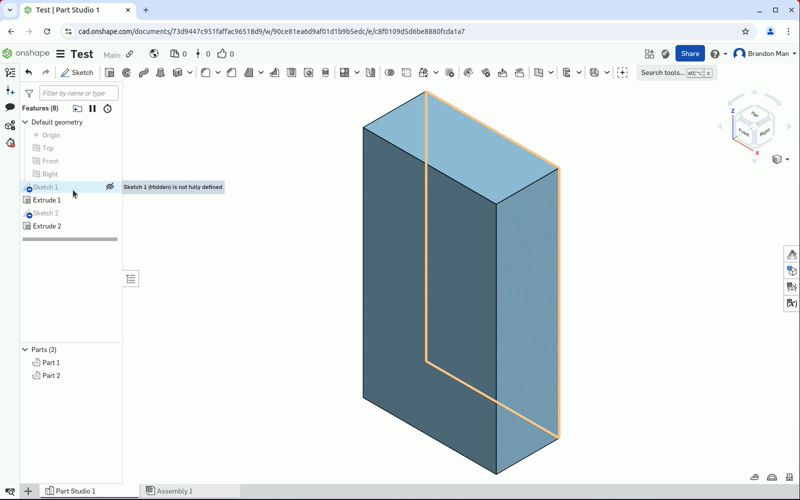
click(73, 189)